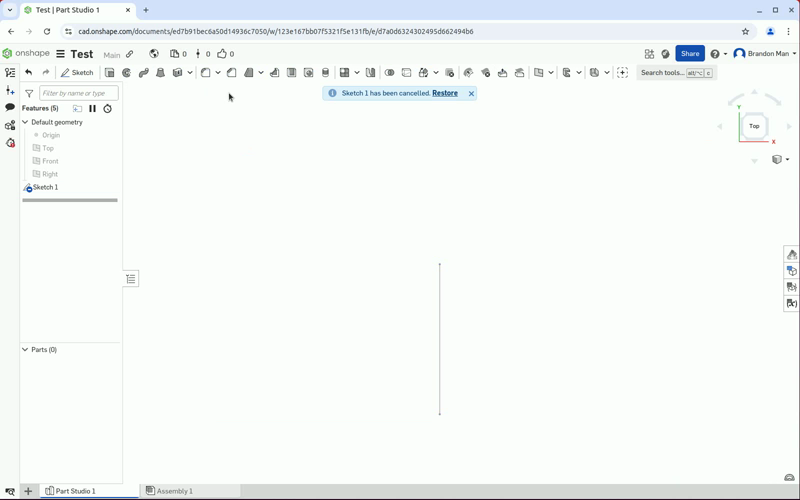
key(shift+h)
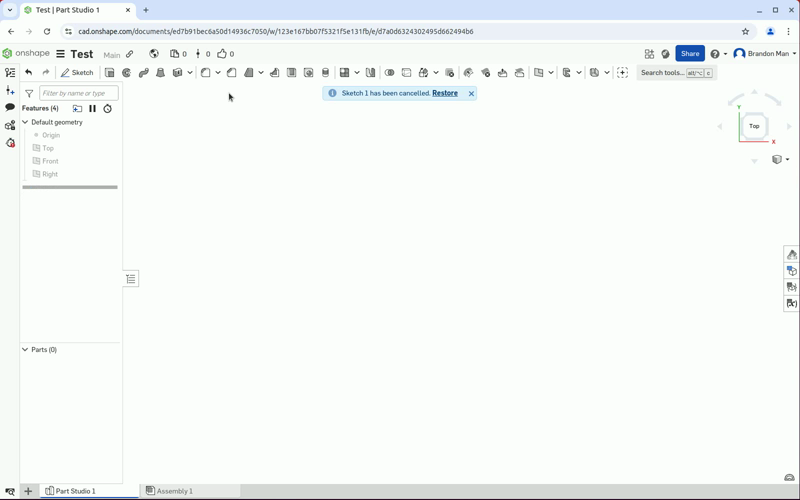
key(shift+s)
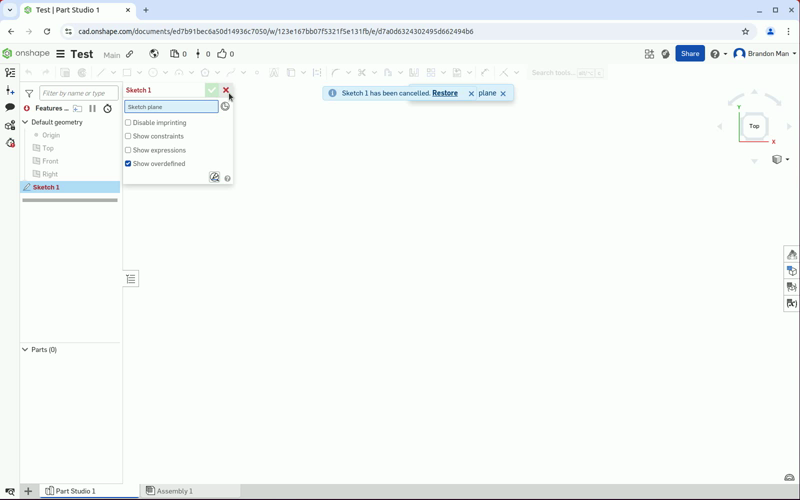
mouse_move(73, 150)
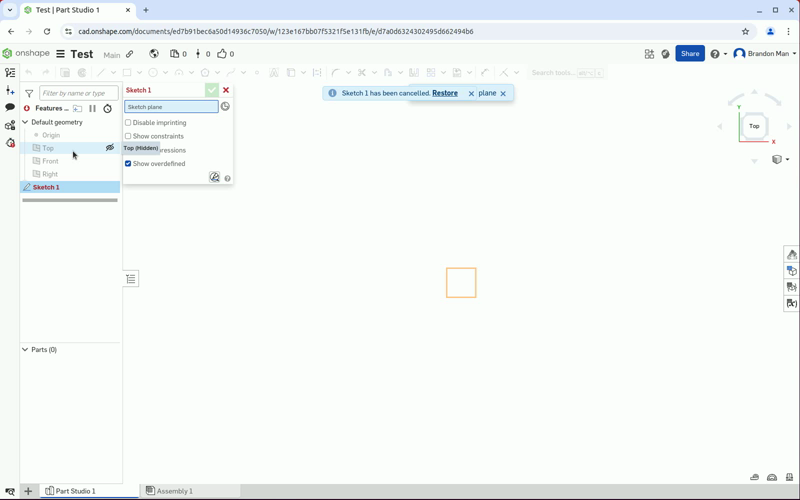
click(73, 150)
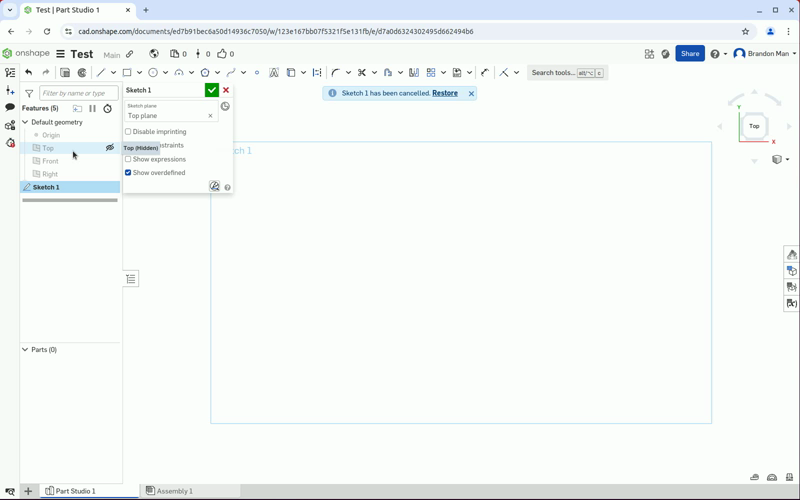
mouse_move(73, 352)
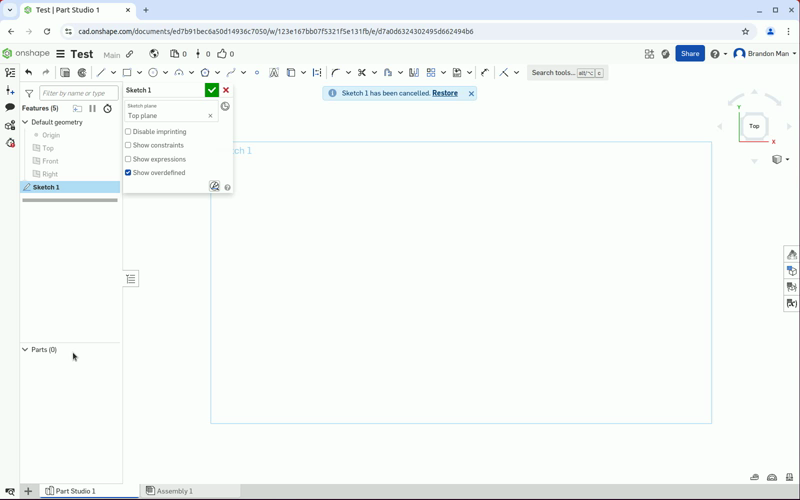
key(y)
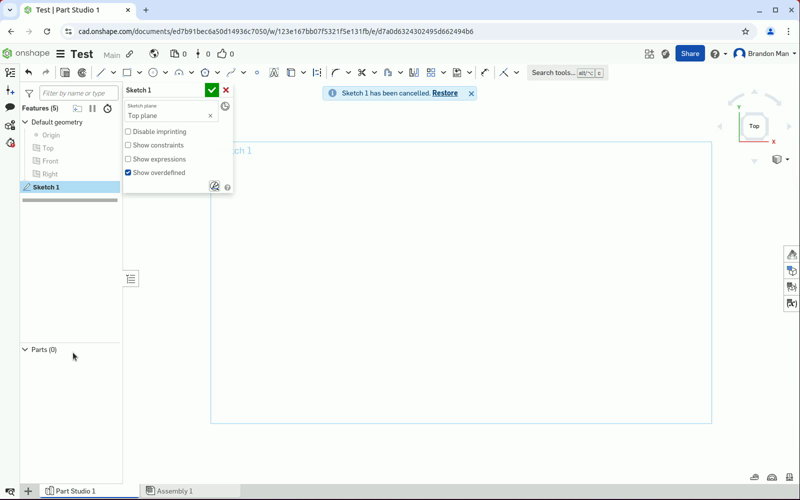
key(c)
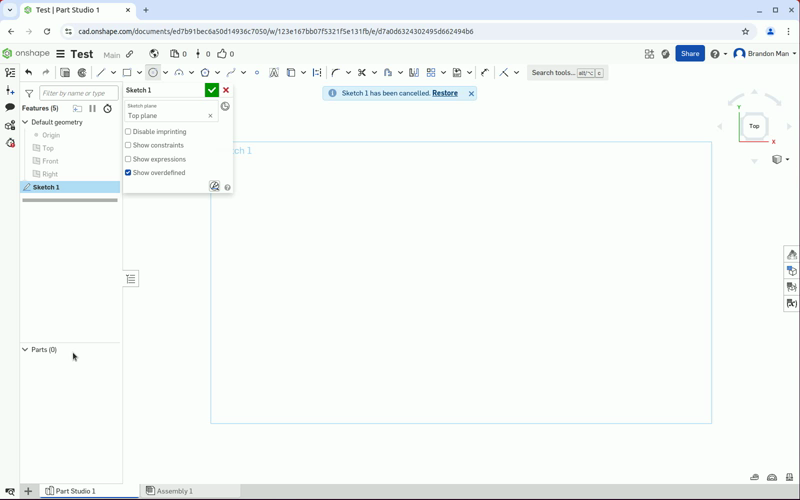
key_down(shift)
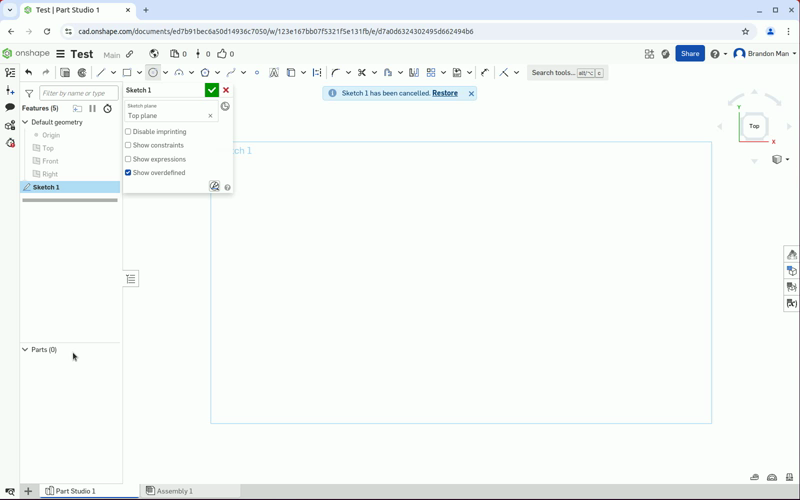
mouse_move(461, 282)
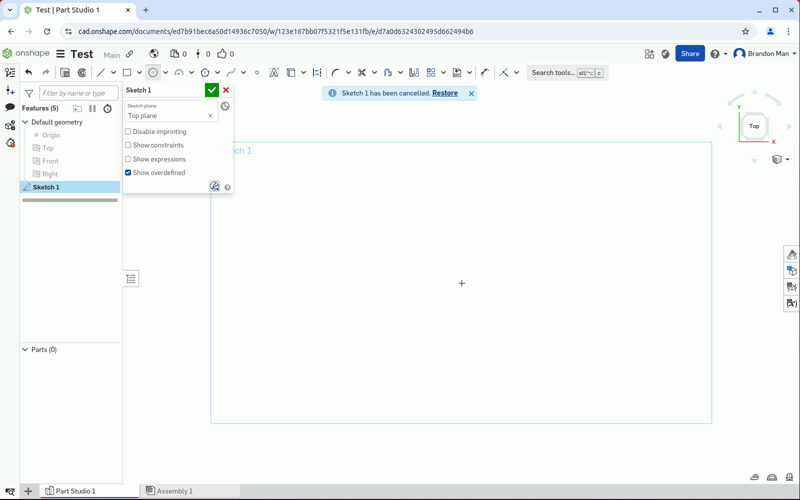
click(461, 282)
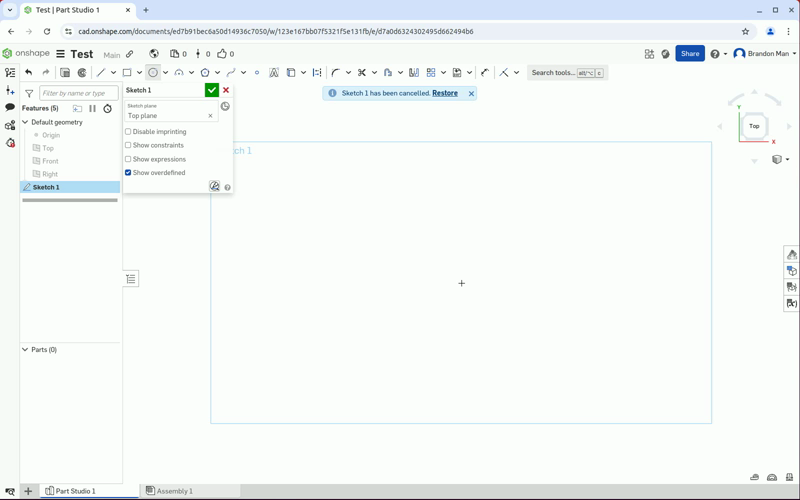
key_up(shift)
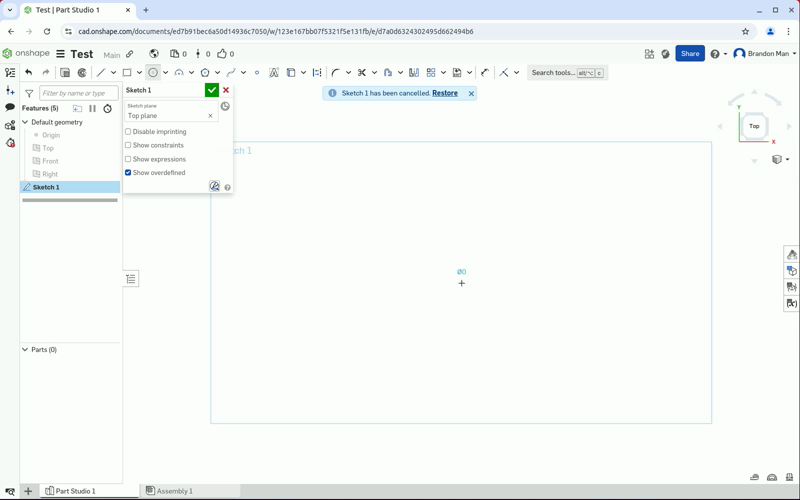
mouse_move(511, 282)
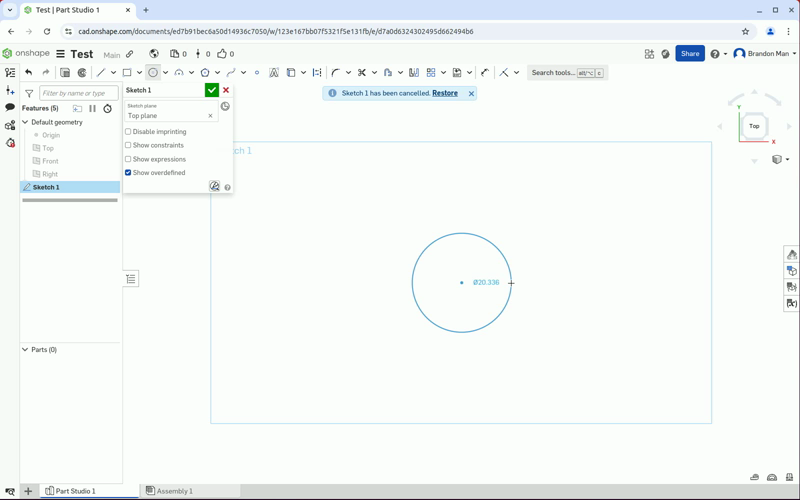
click(511, 282)
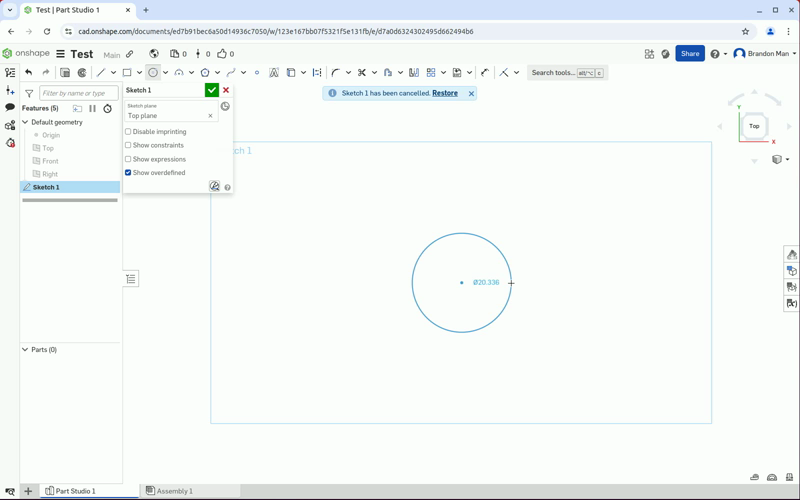
key(esc)
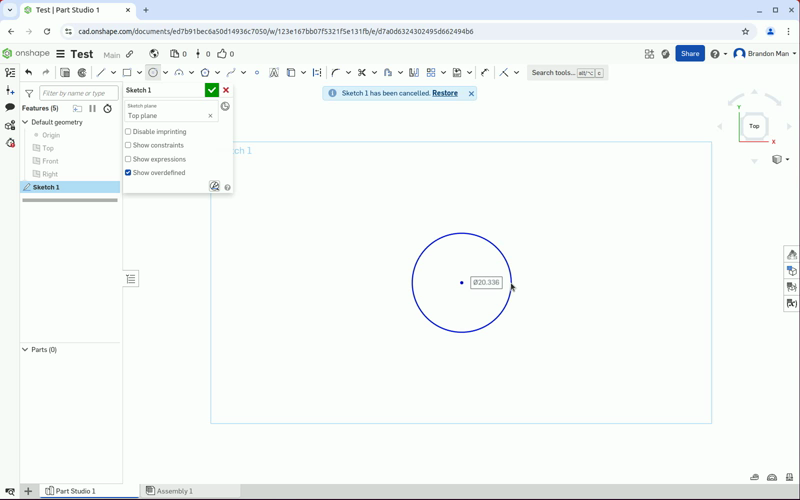
key(c)
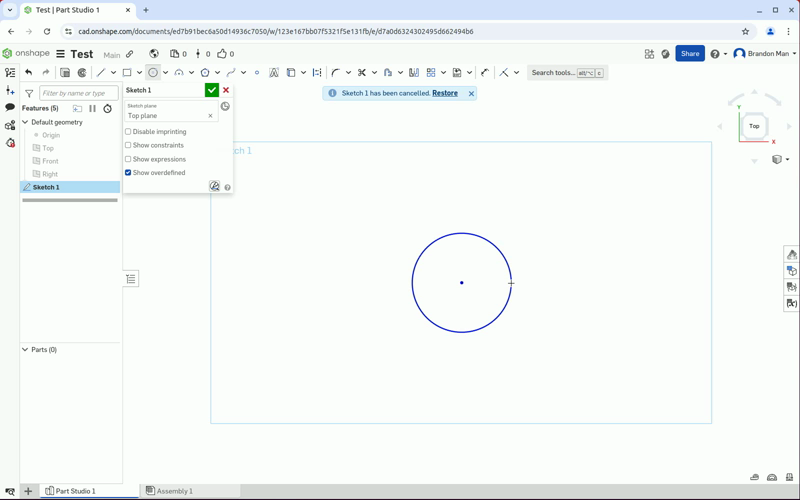
key_down(shift)
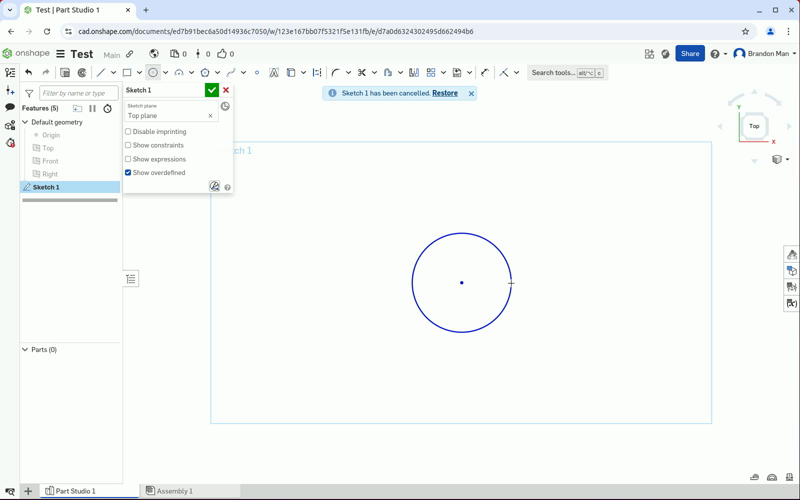
mouse_move(461, 282)
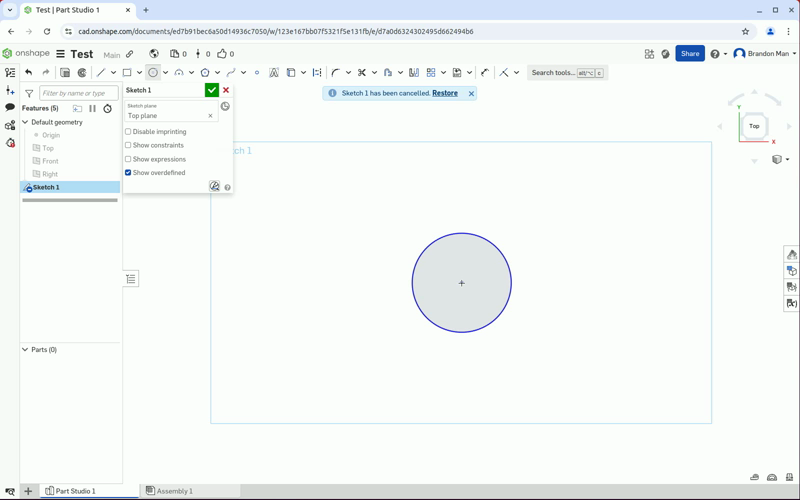
click(461, 282)
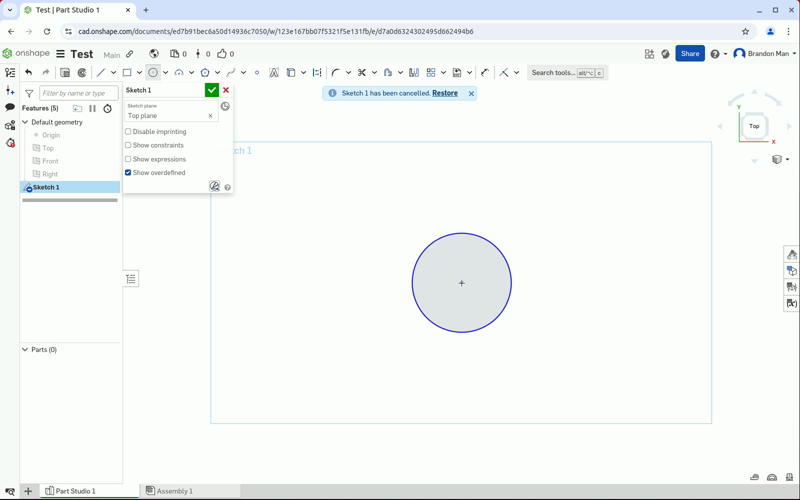
key_up(shift)
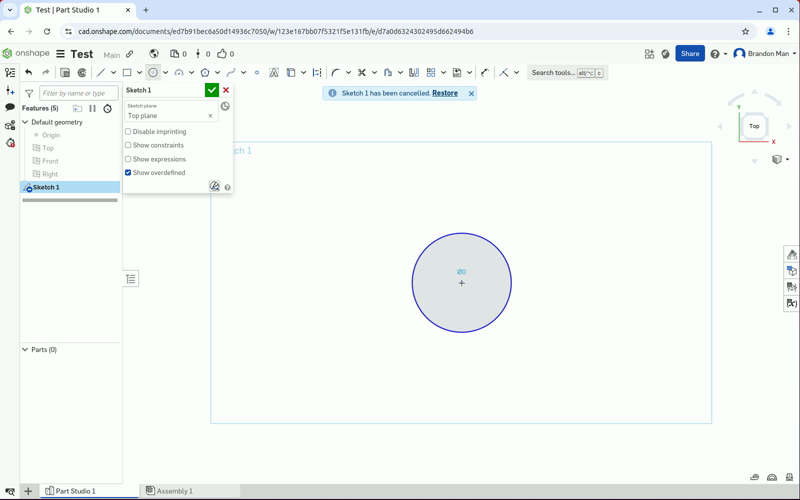
mouse_move(505, 282)
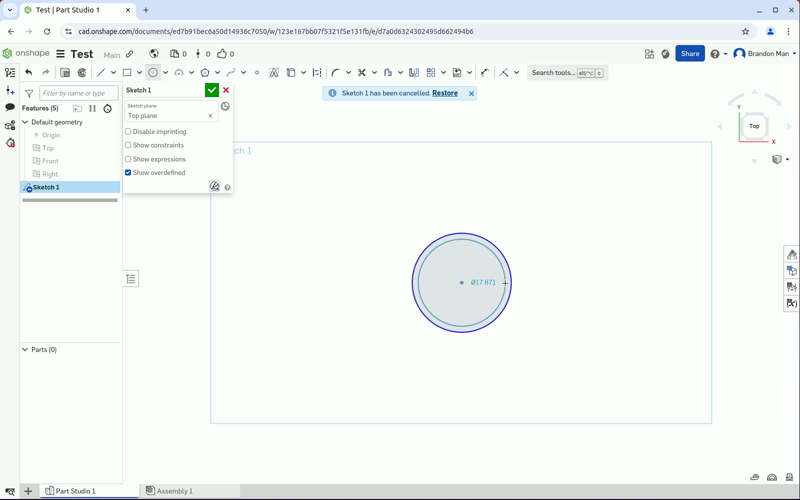
click(505, 282)
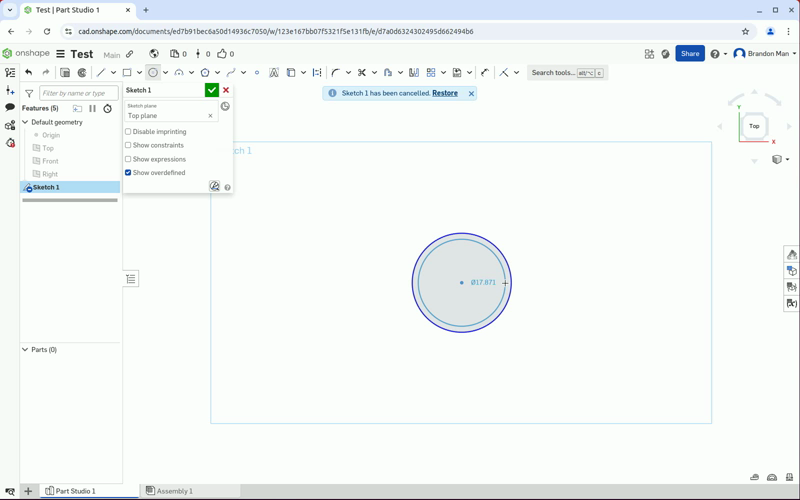
key(esc)
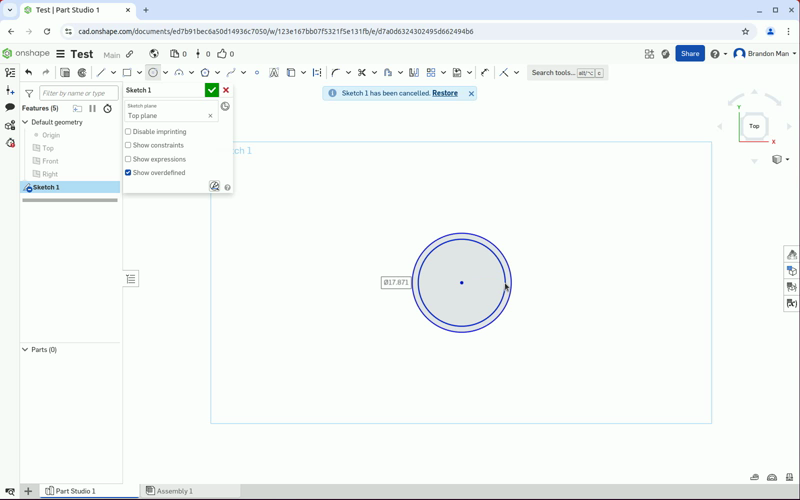
mouse_move(507, 294)
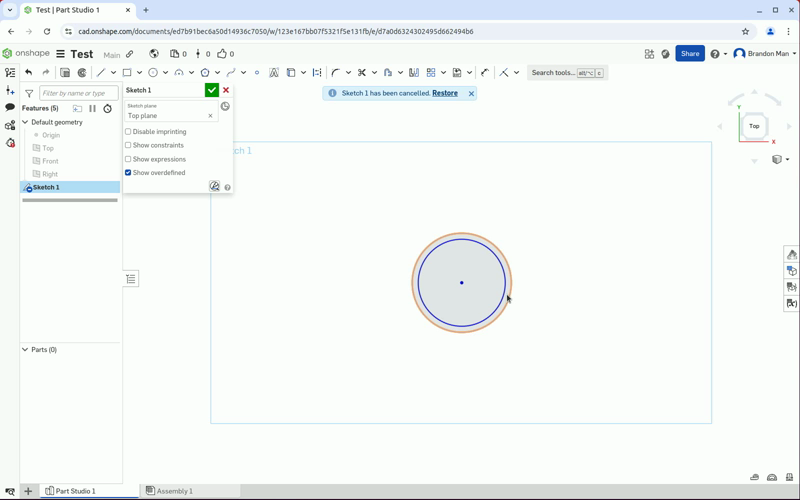
scroll(6)
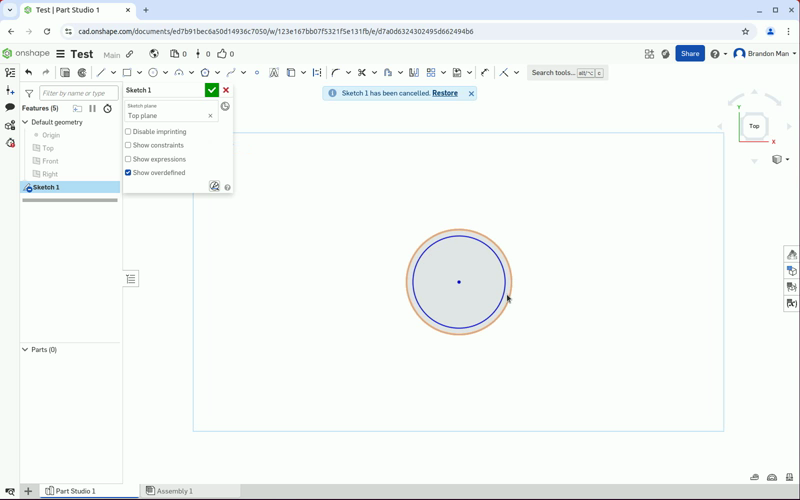
scroll(6)
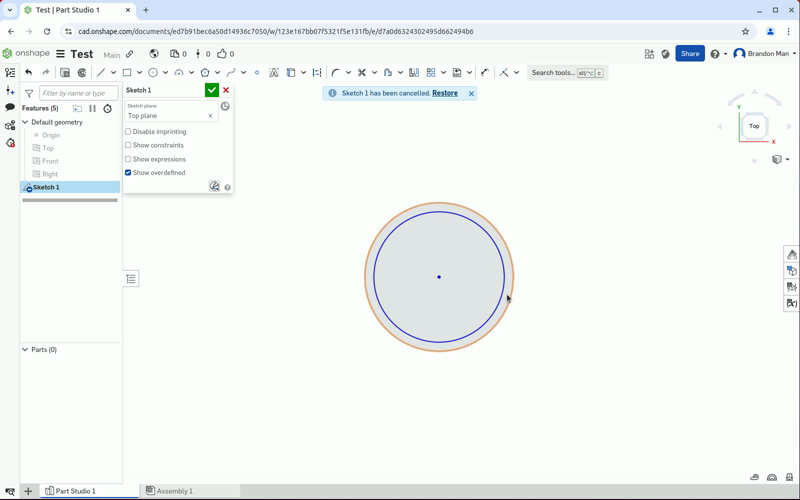
scroll(6)
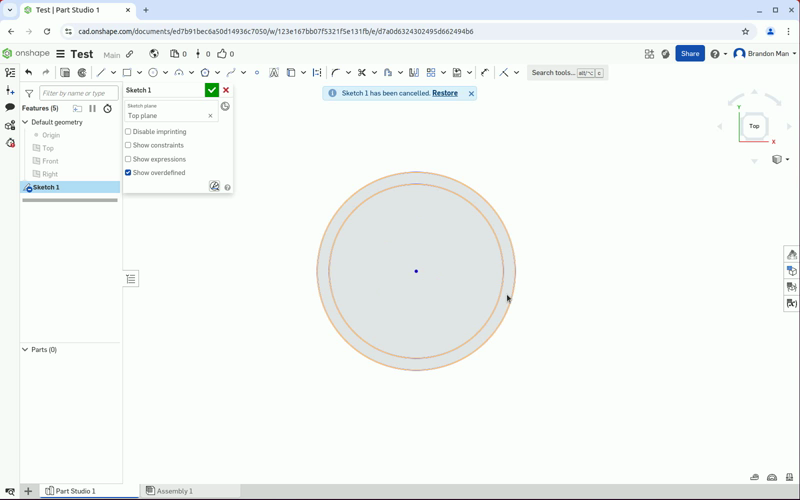
scroll(6)
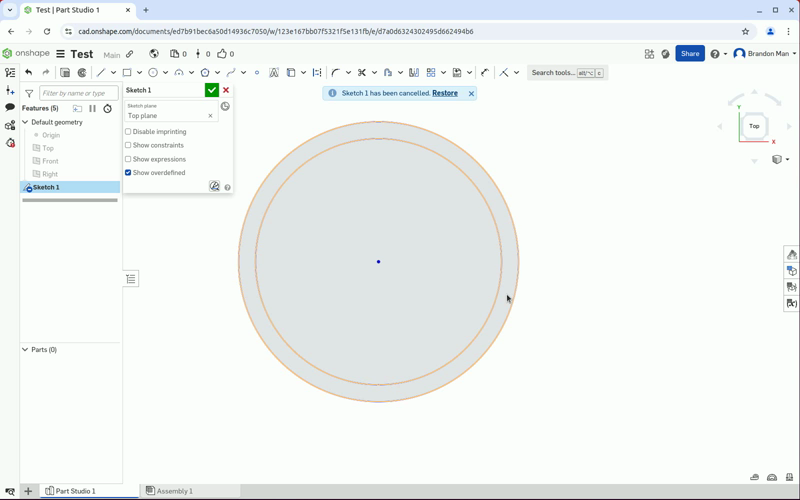
scroll(6)
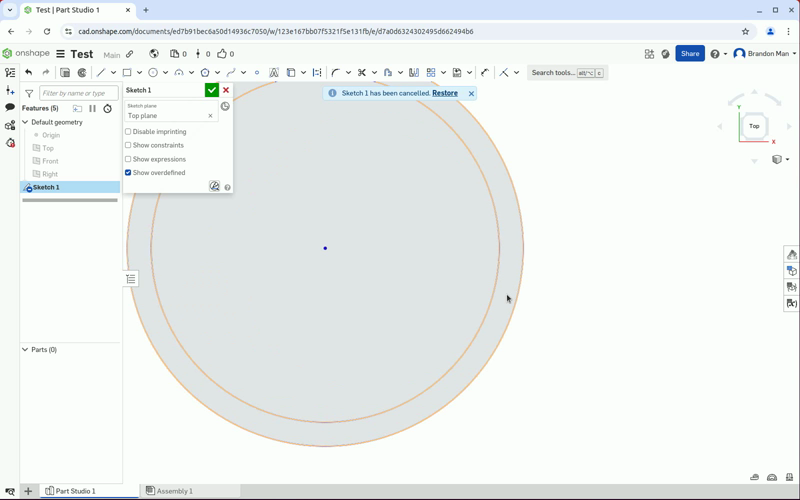
scroll(6)
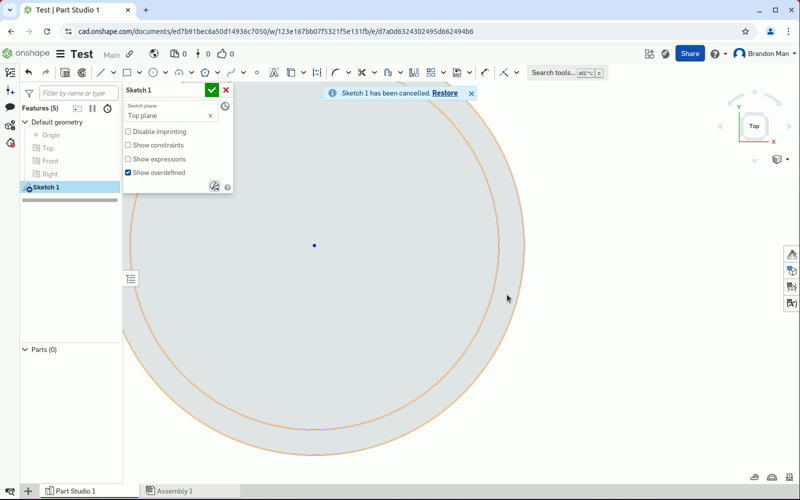
scroll(6)
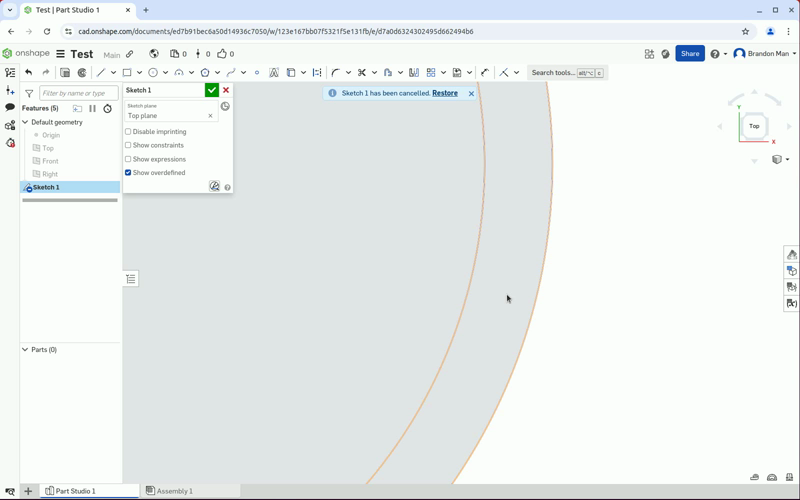
click(507, 294)
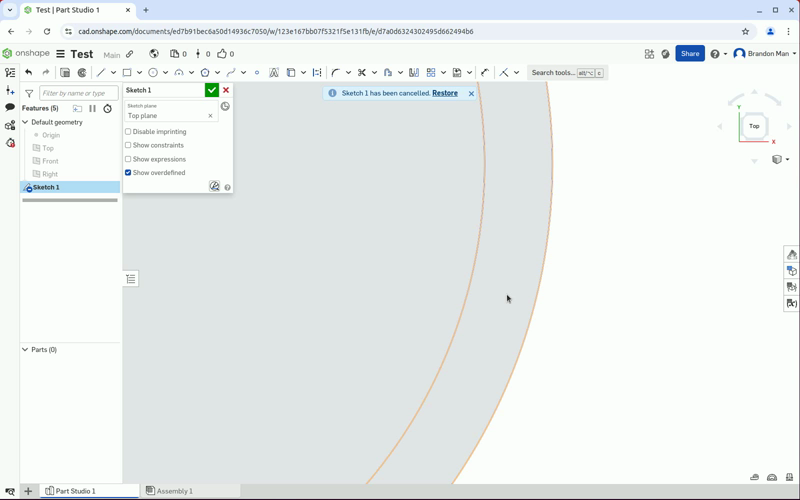
scroll(-6)
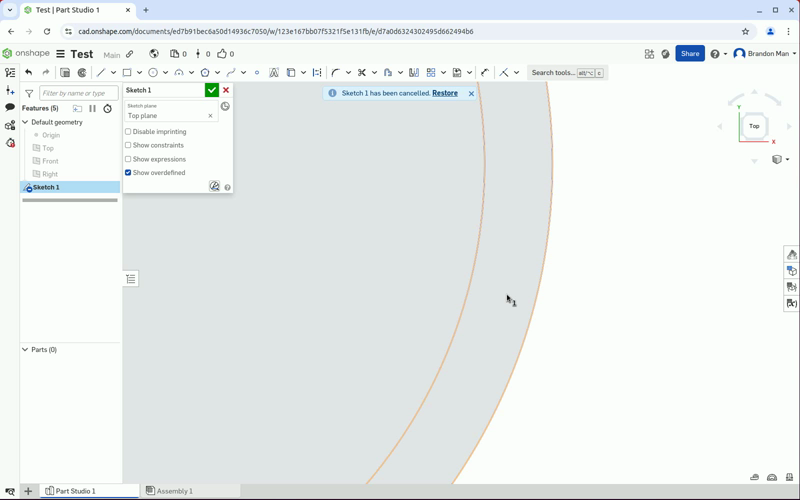
scroll(-6)
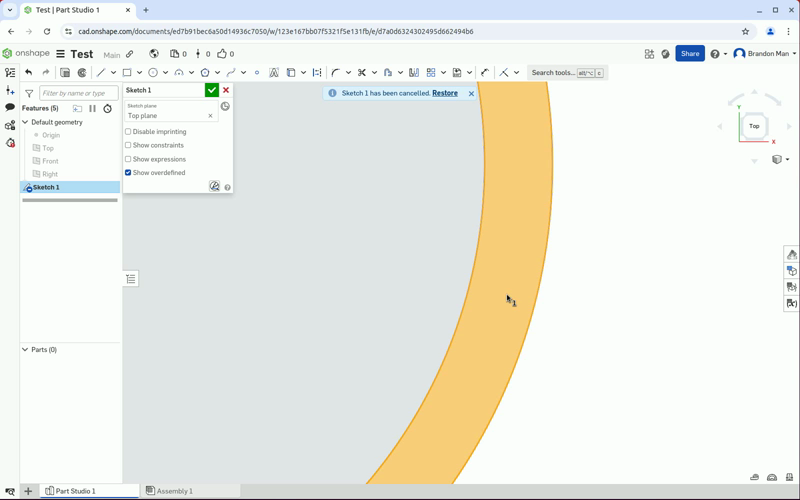
scroll(-6)
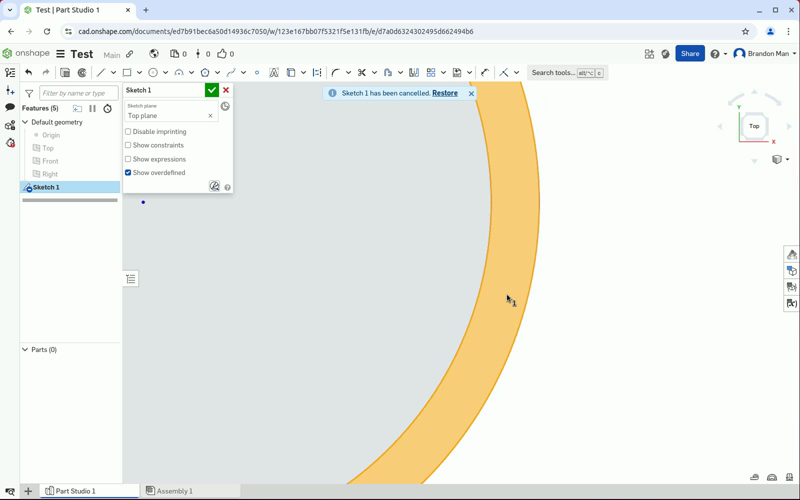
scroll(-6)
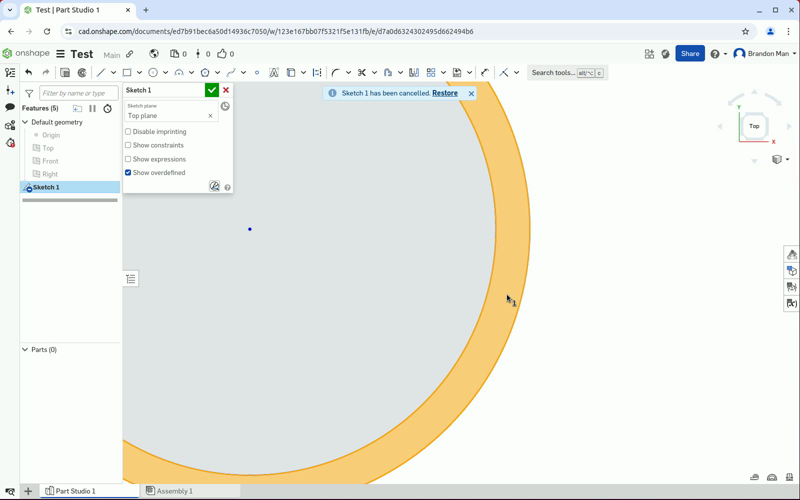
scroll(-6)
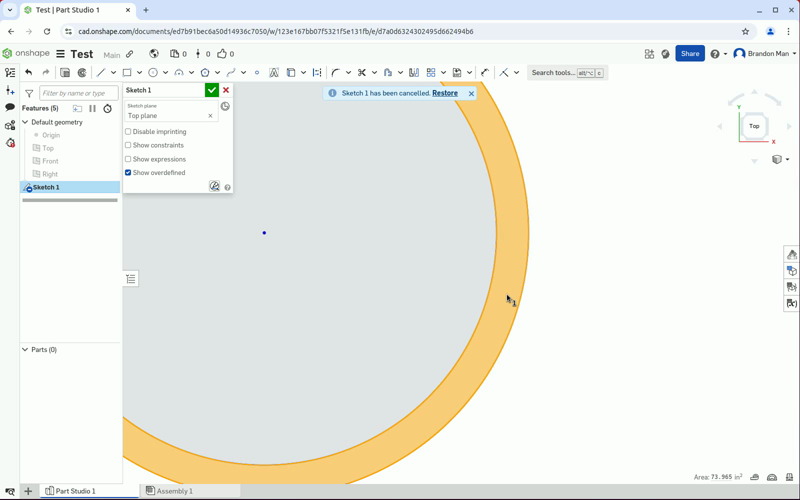
scroll(-6)
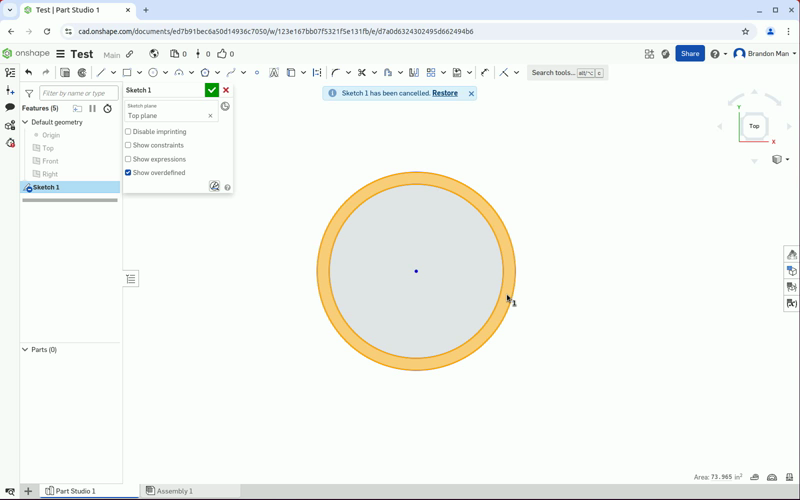
scroll(-6)
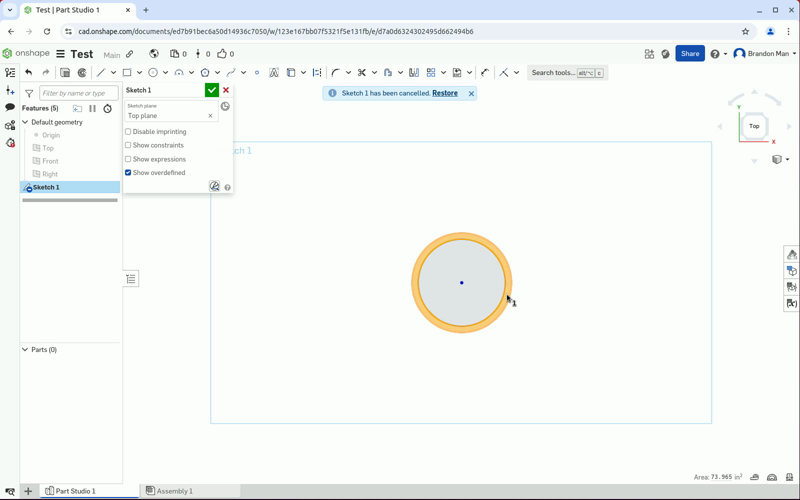
mouse_move(73, 352)
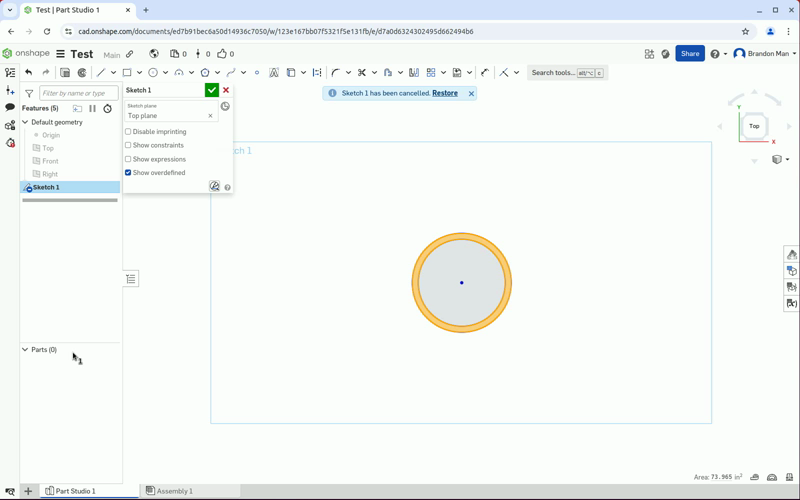
key(shift+y)
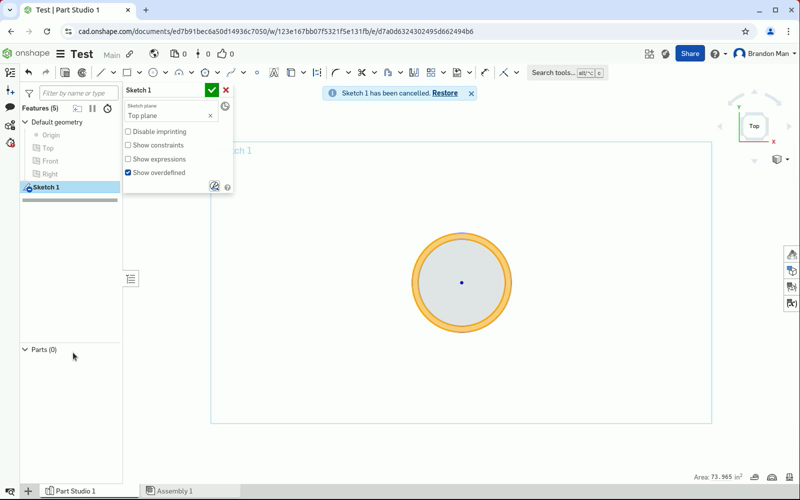
key(shift+e)
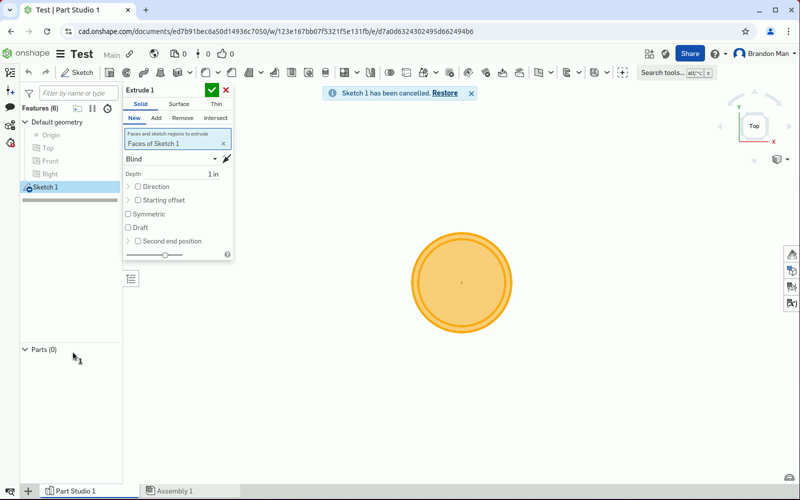
mouse_move(143, 106)
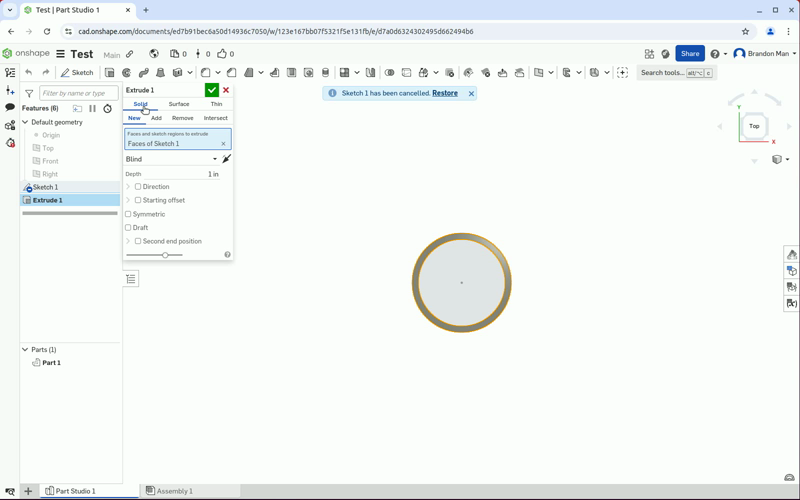
click(143, 106)
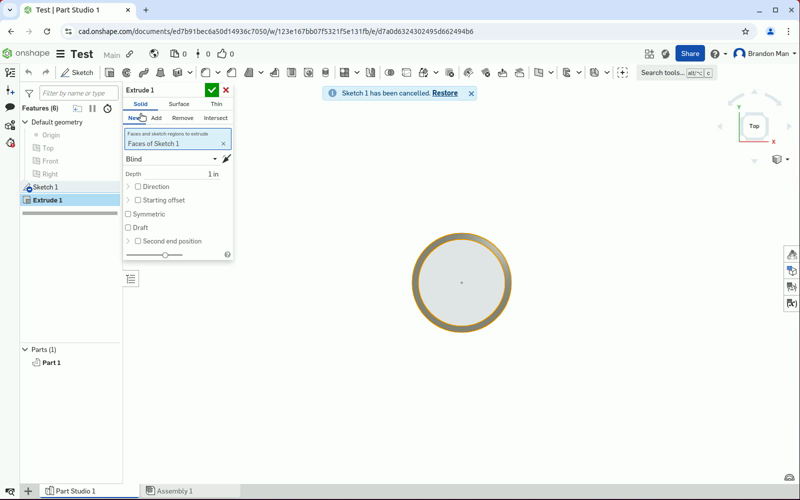
mouse_move(137, 120)
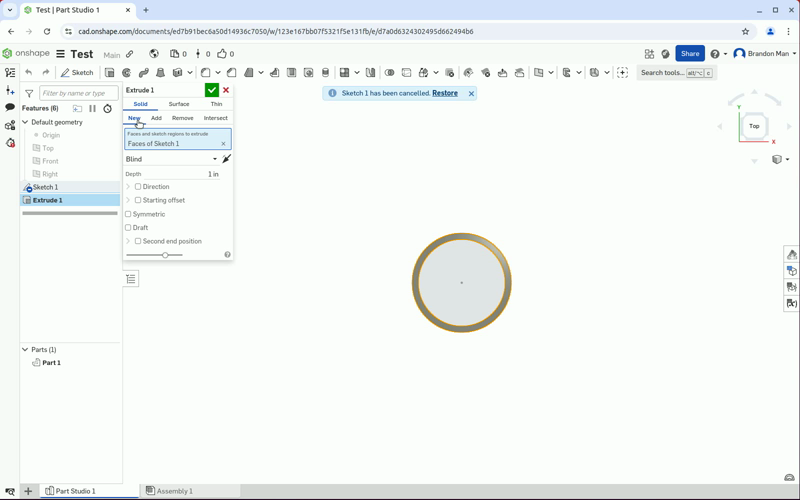
click(137, 120)
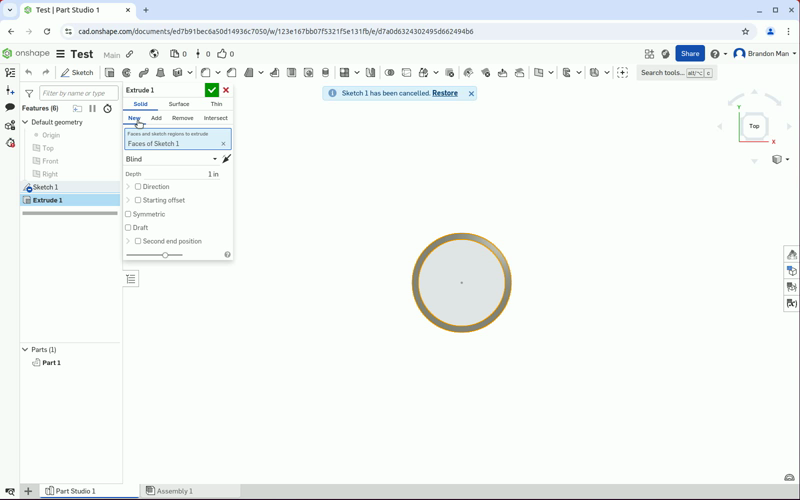
key(tab, 4)
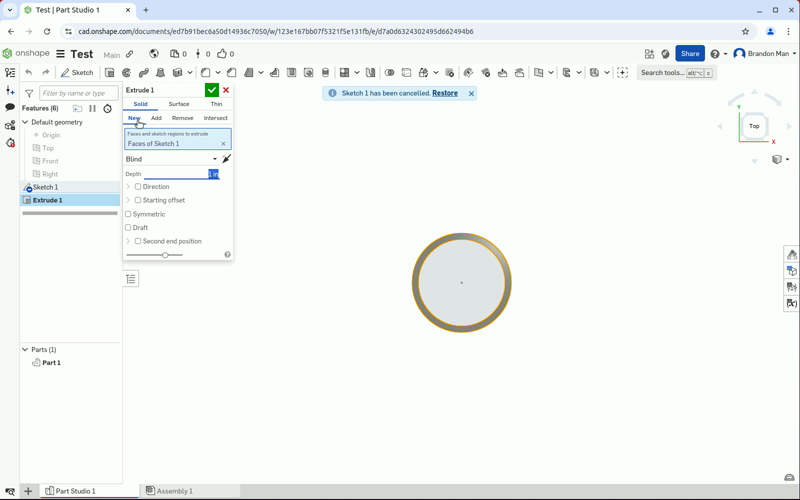
text(22.145)
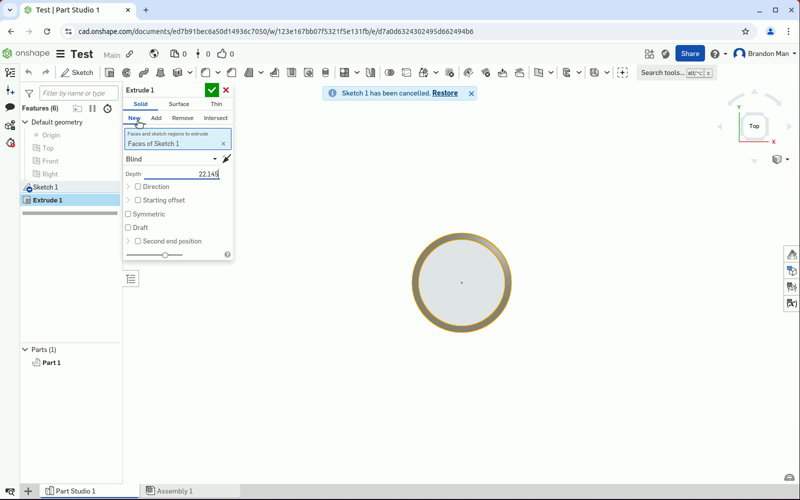
key(tab, 3)
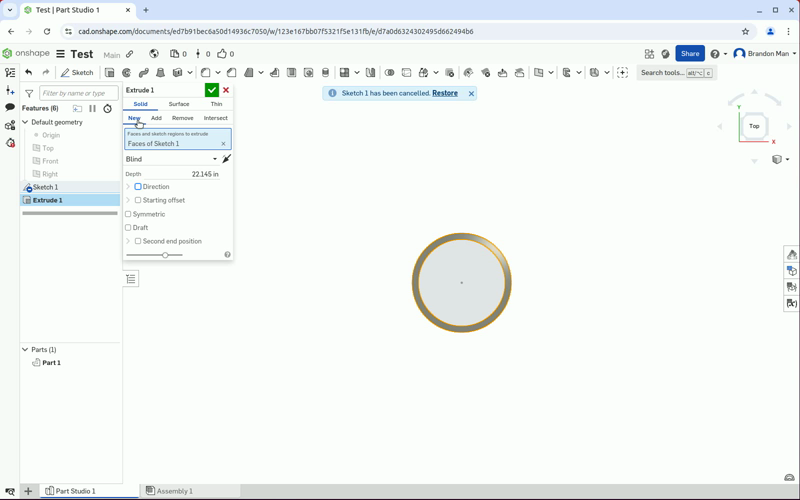
key(tab, 2)
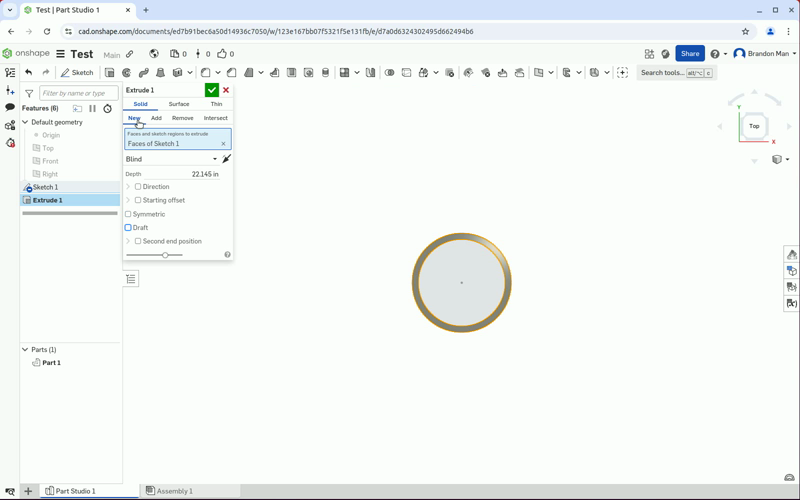
key(space)
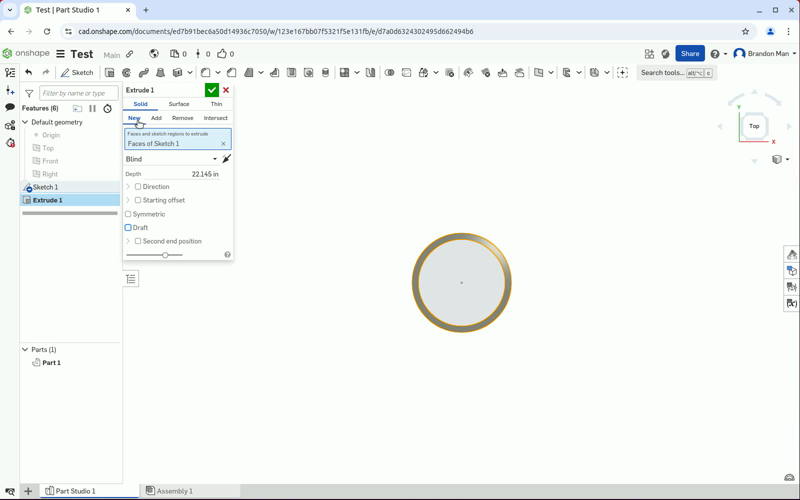
key(tab, 3)
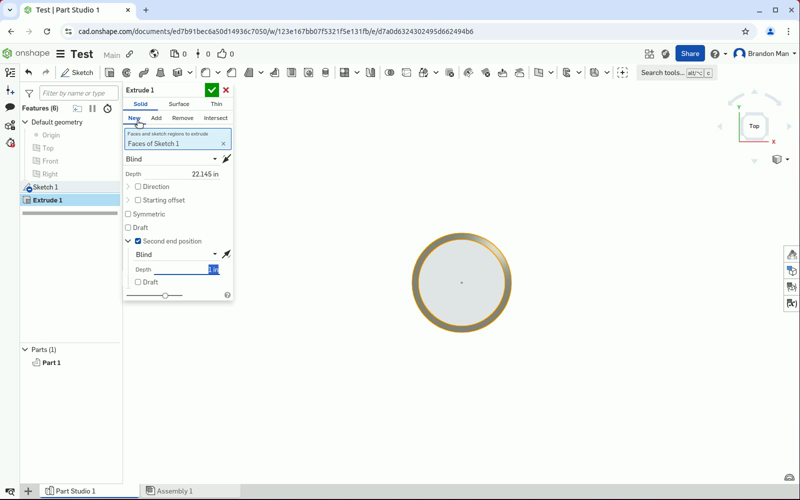
text(0.963)
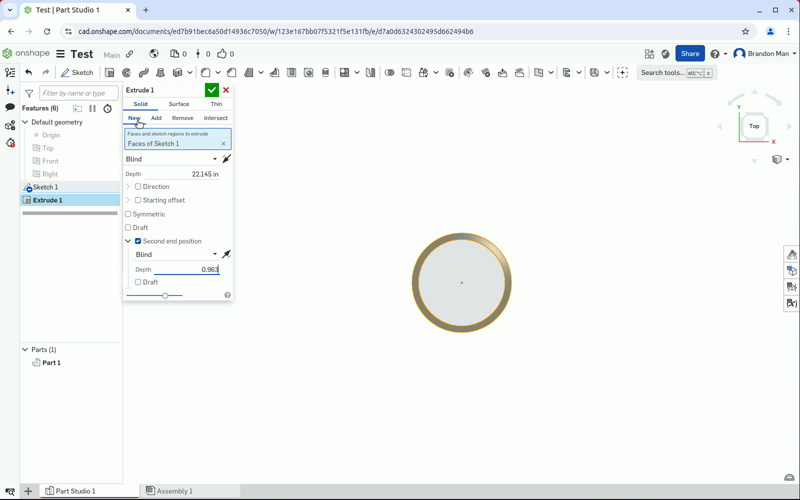
key(enter)
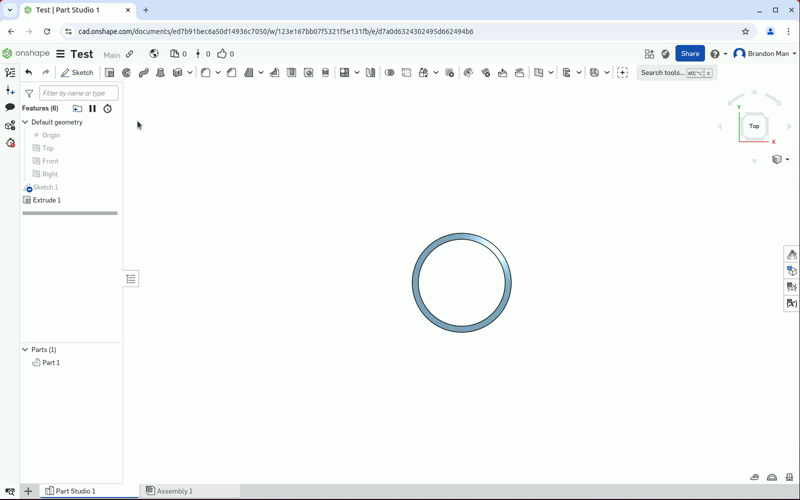
key(shift+h)
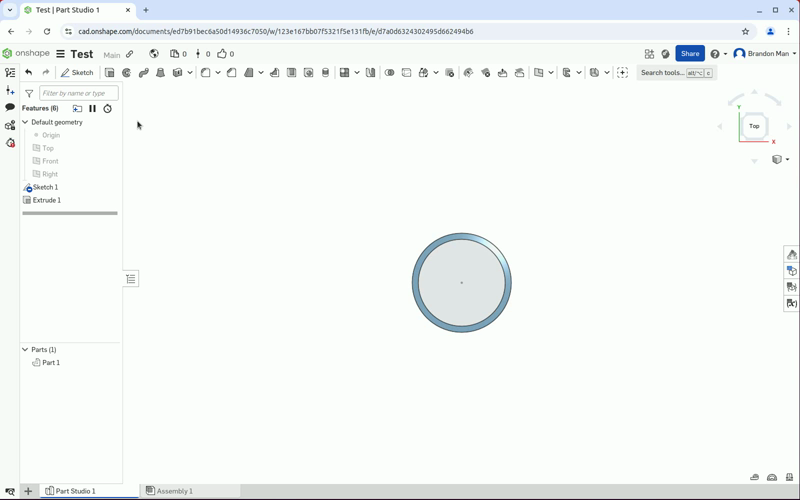
key(shift+h)
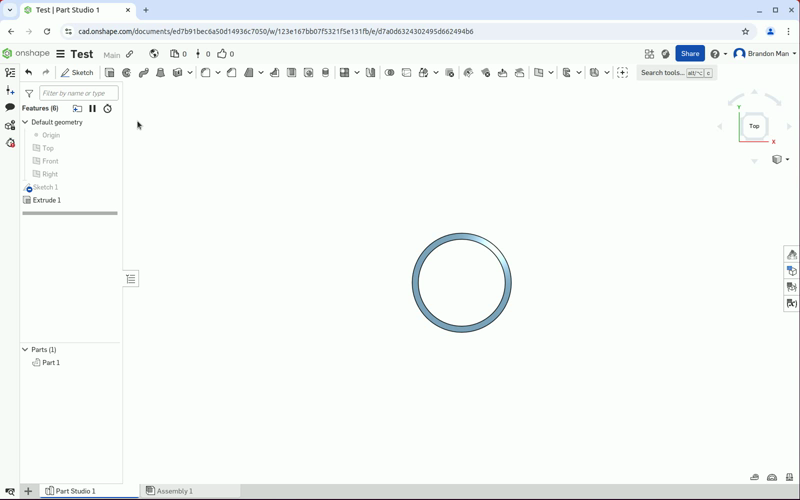
mouse_move(73, 189)
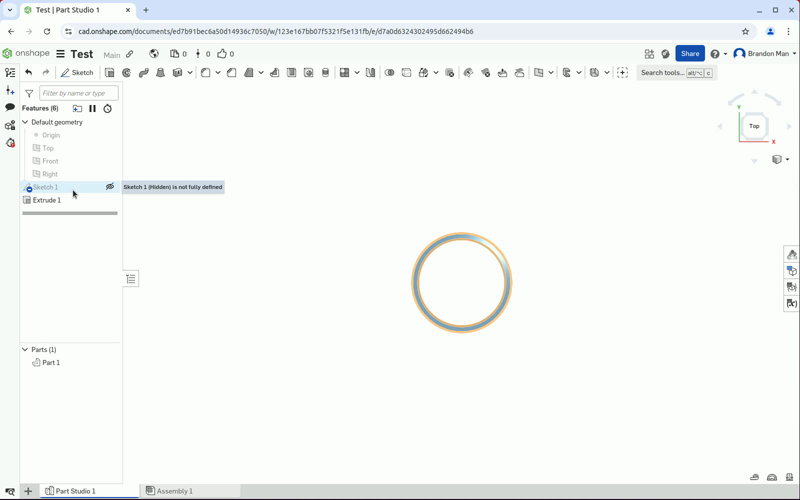
click(73, 189)
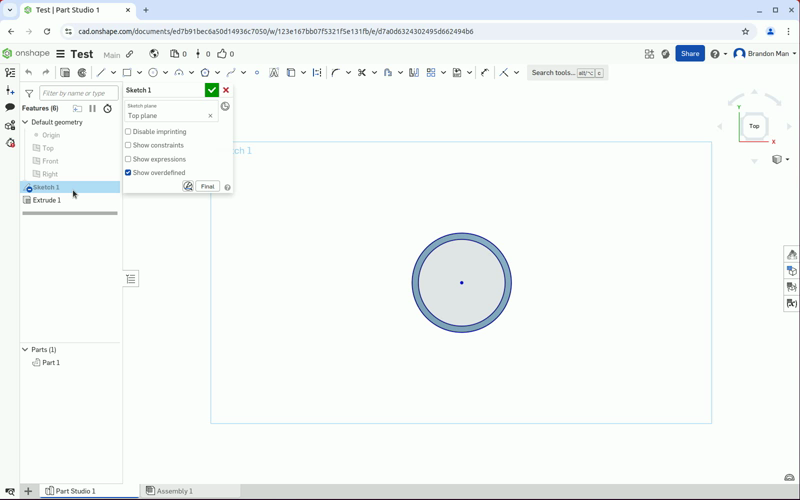
mouse_move(229, 92)
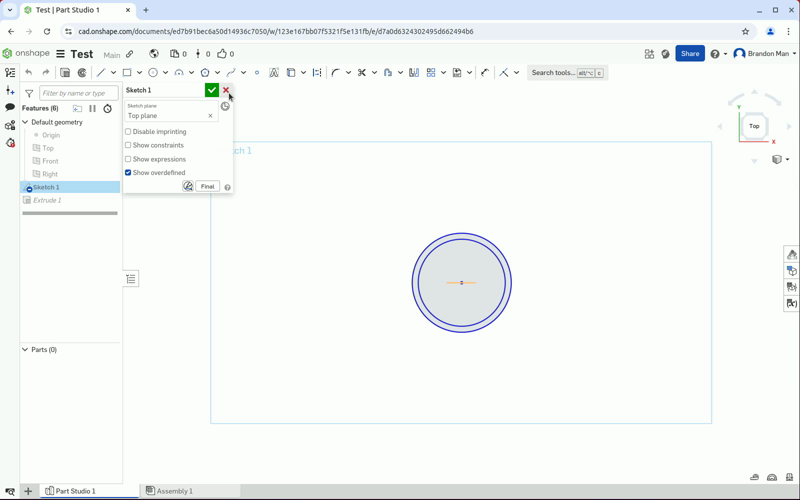
click(229, 92)
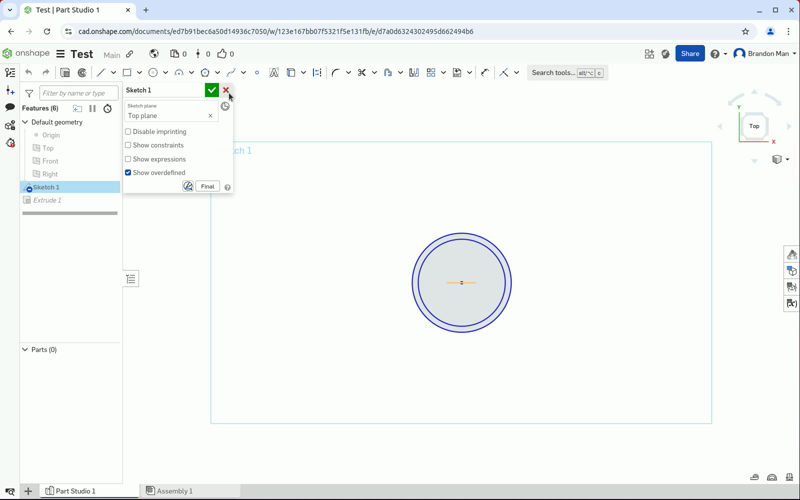
key(shift+s)
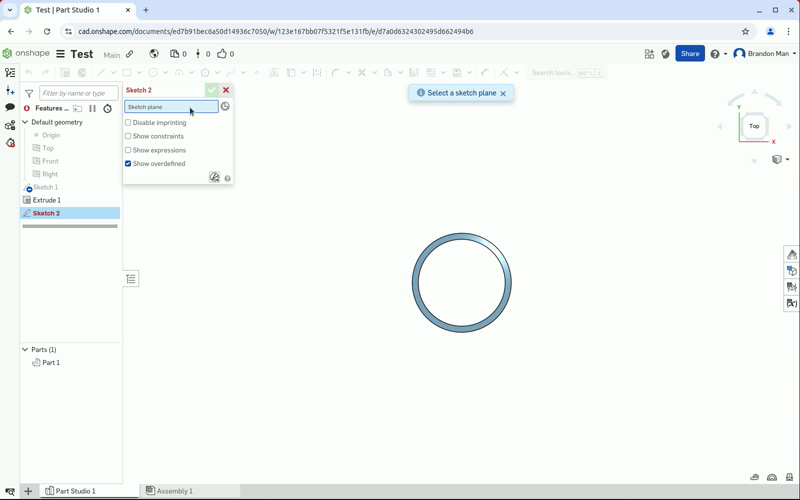
mouse_move(73, 150)
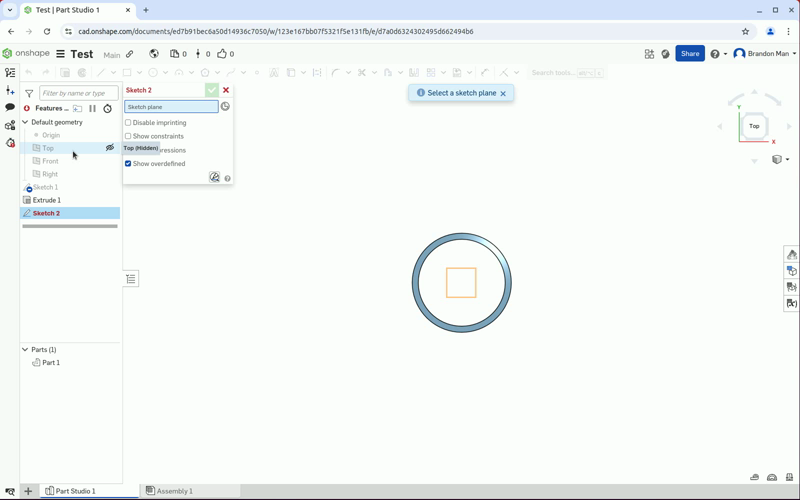
click(73, 150)
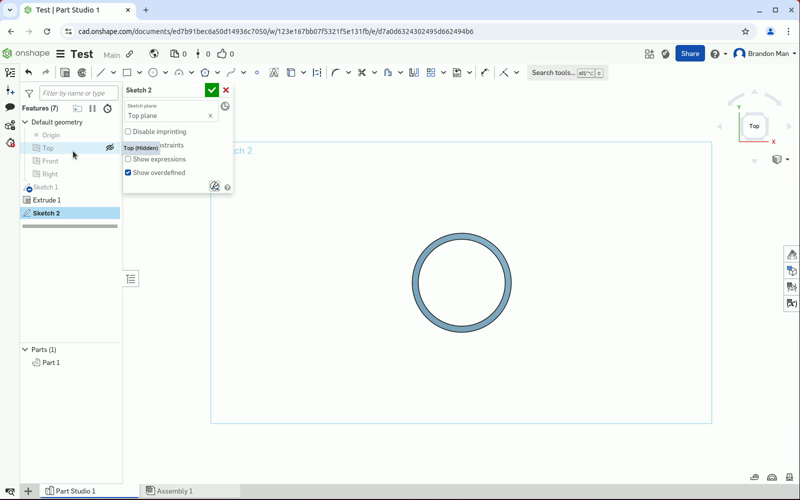
mouse_move(73, 352)
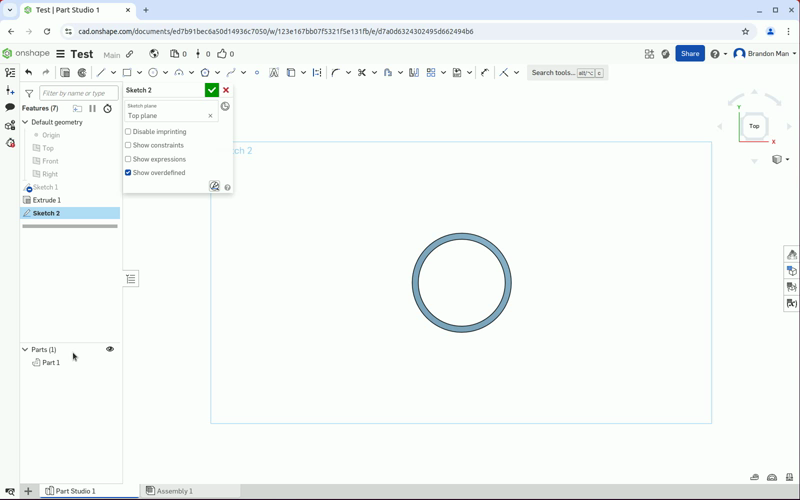
key(y)
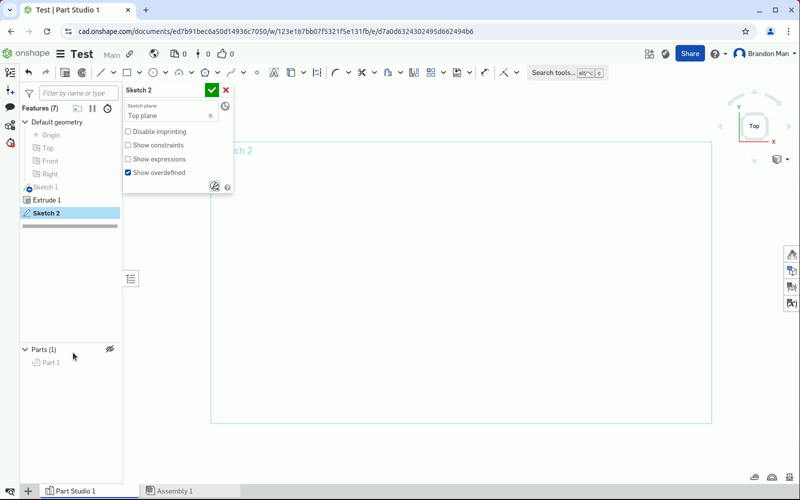
key(c)
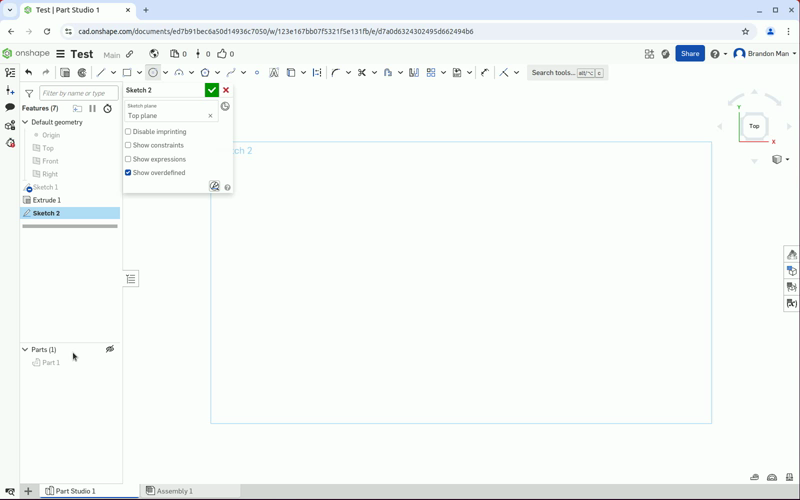
key_down(shift)
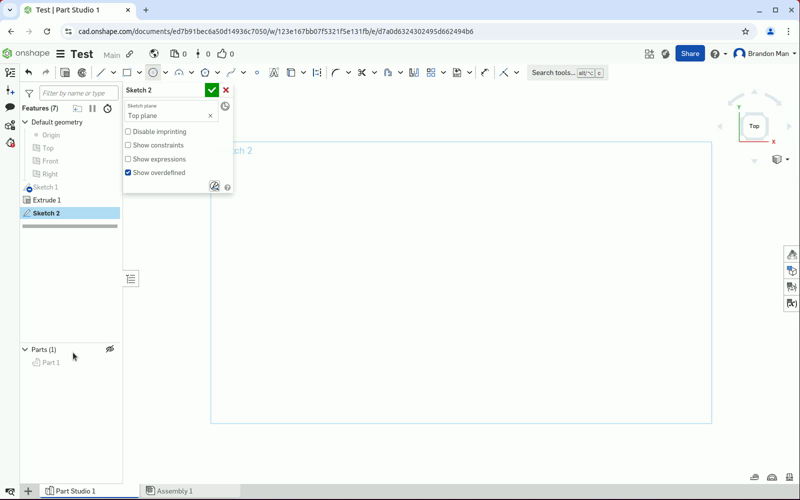
mouse_move(460, 282)
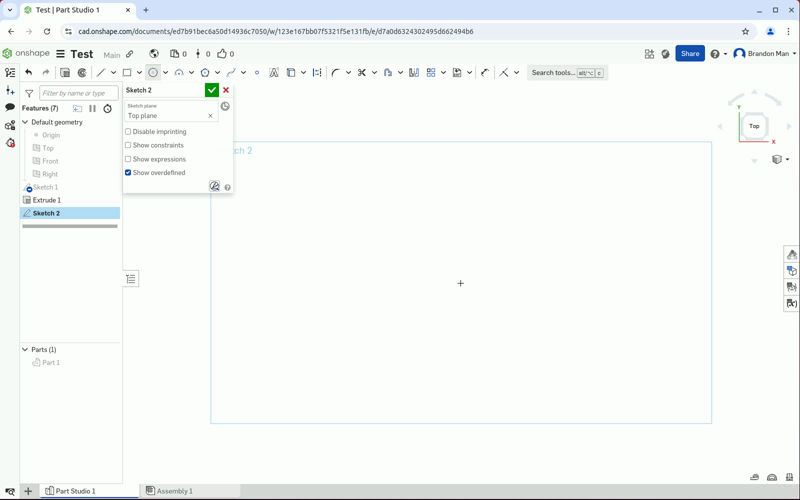
click(460, 282)
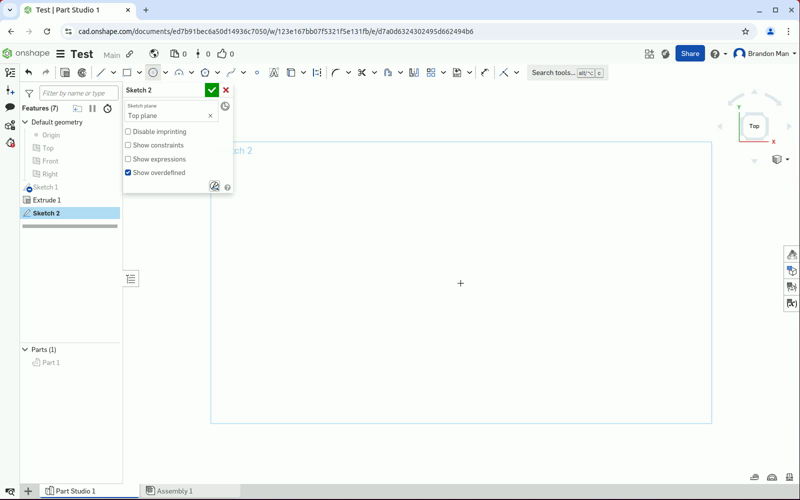
key_up(shift)
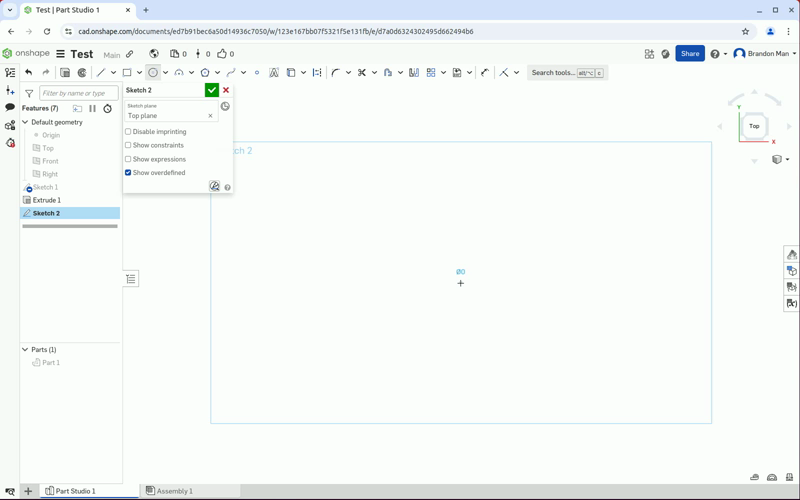
mouse_move(504, 282)
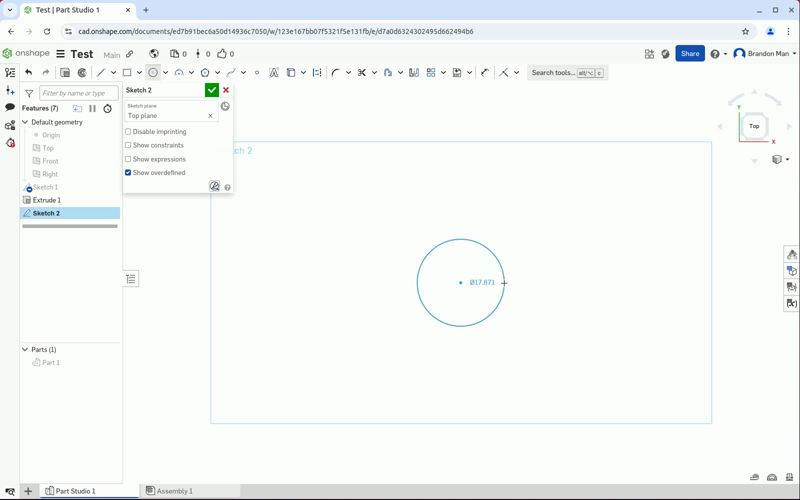
click(504, 282)
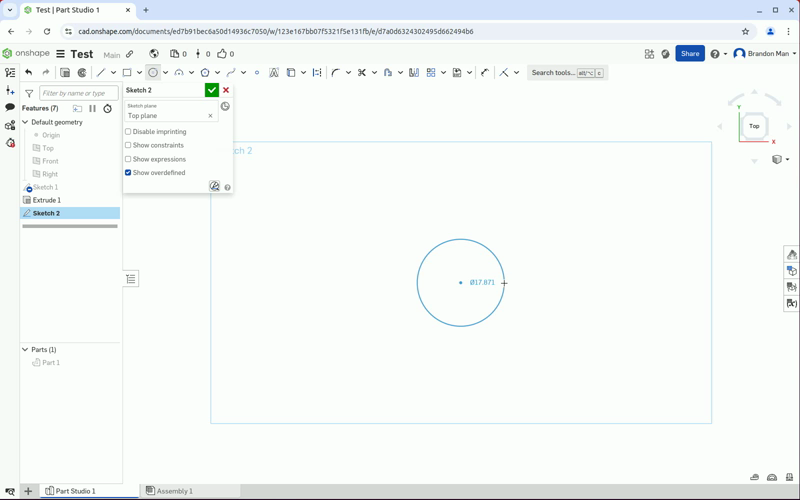
key(esc)
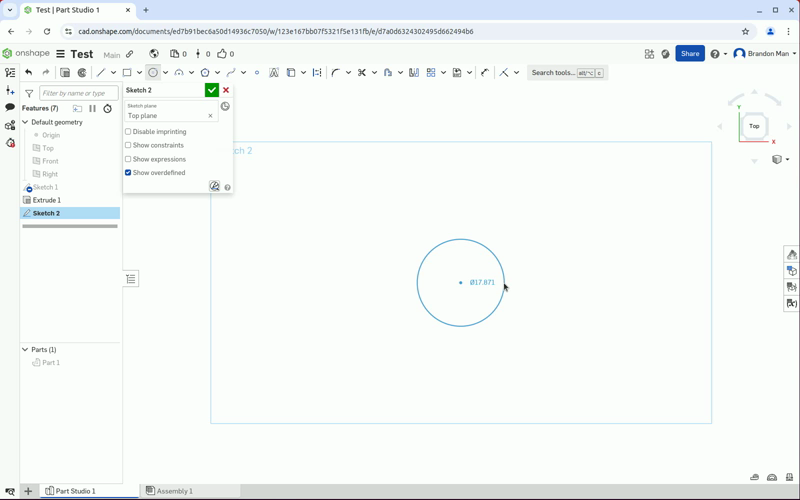
key(c)
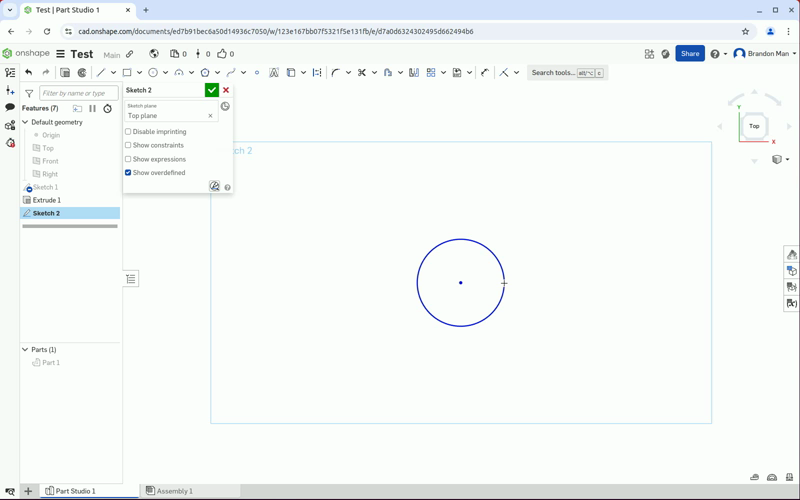
key_down(shift)
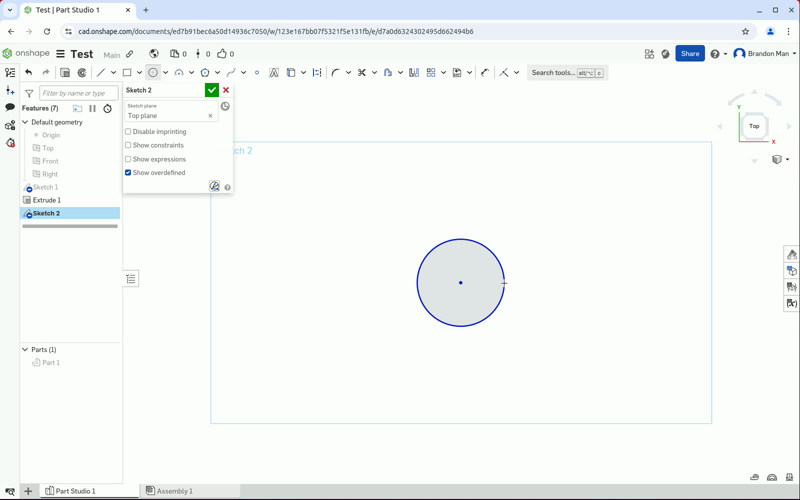
mouse_move(460, 282)
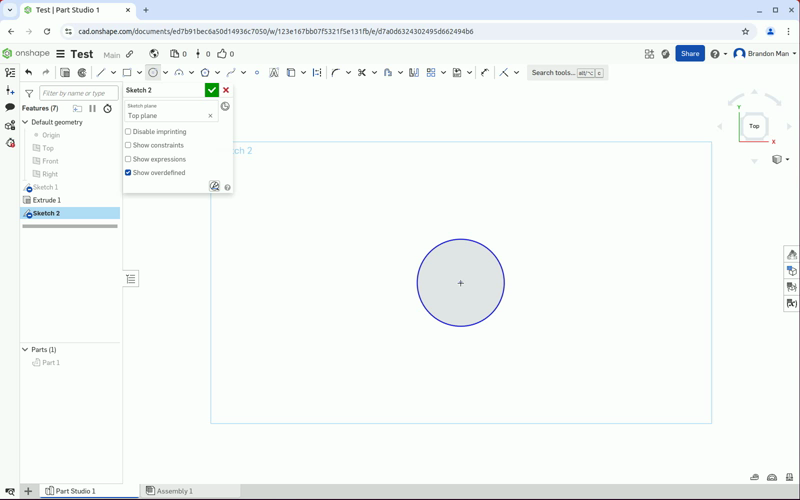
click(460, 282)
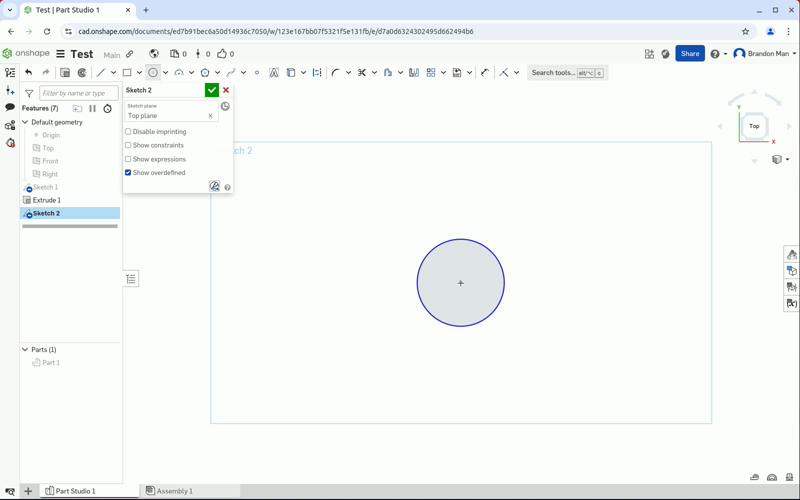
key_up(shift)
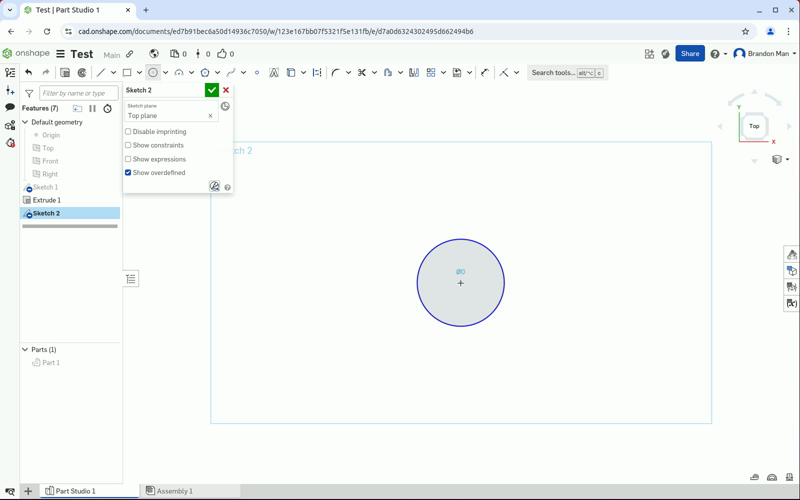
mouse_move(475, 282)
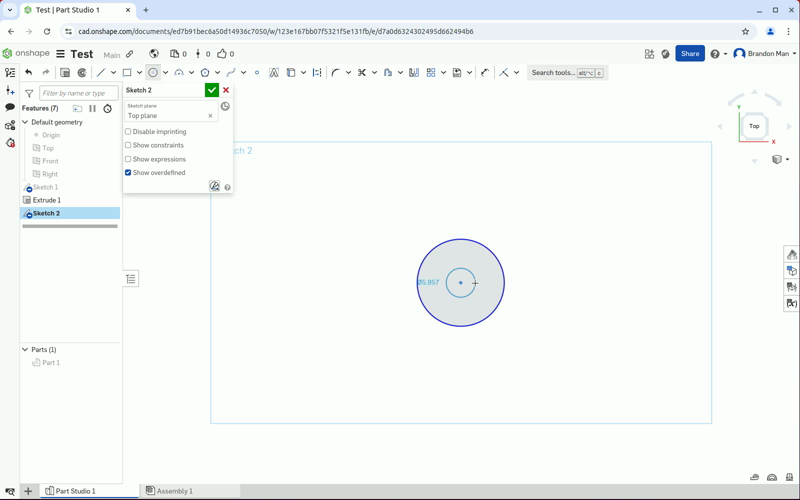
click(475, 282)
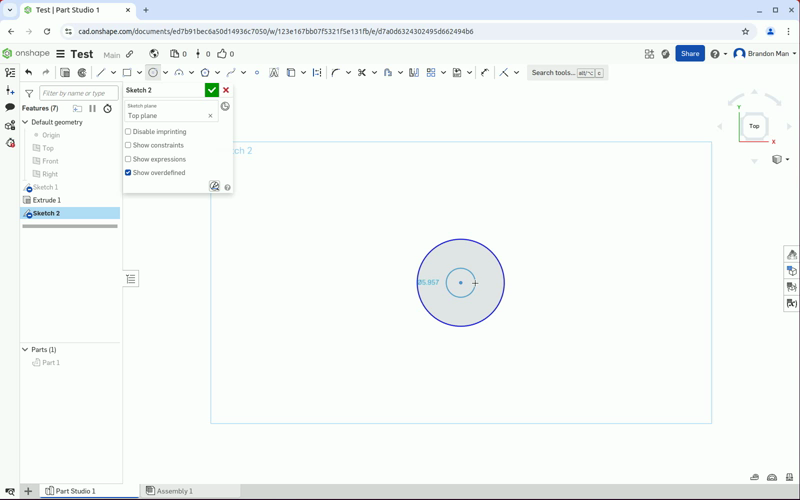
key(esc)
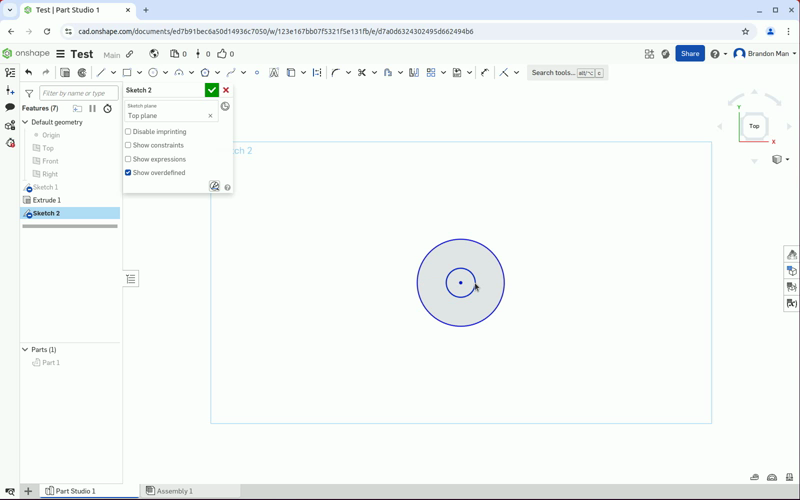
mouse_move(467, 305)
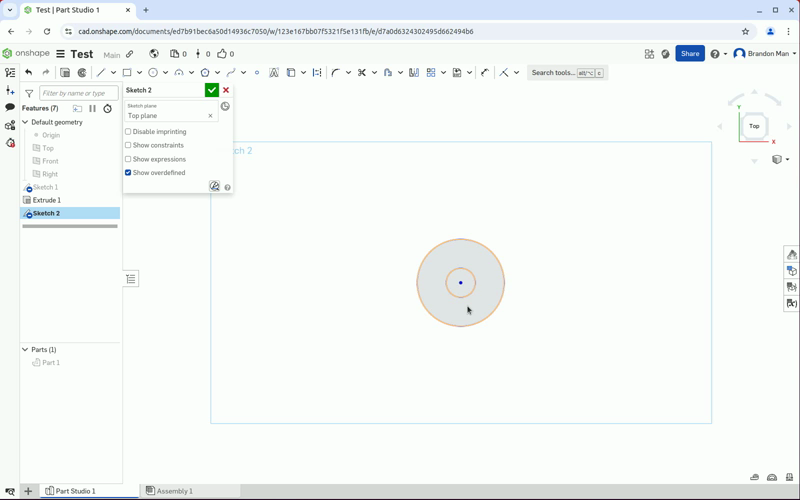
click(467, 305)
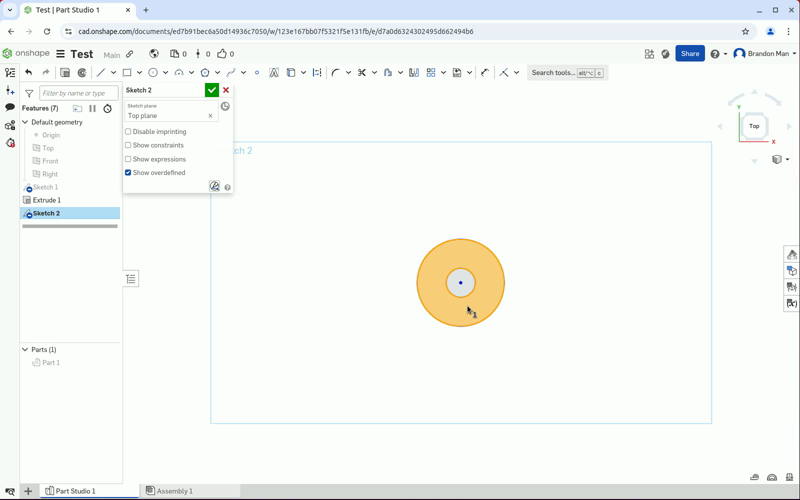
mouse_move(73, 352)
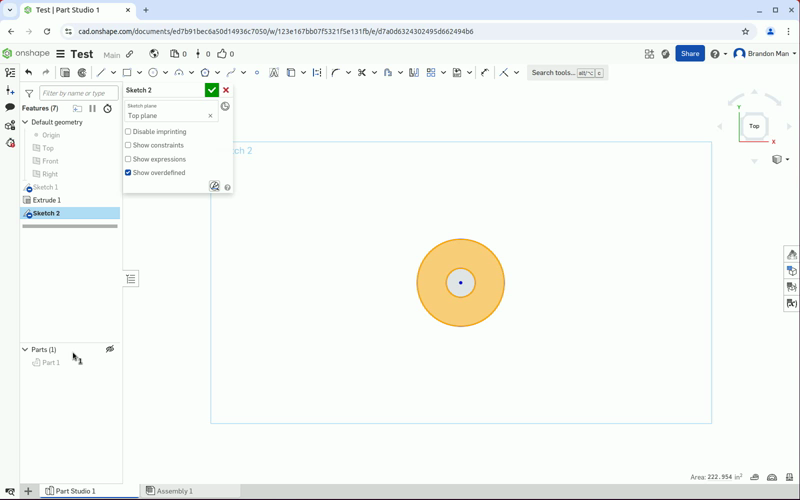
key(shift+y)
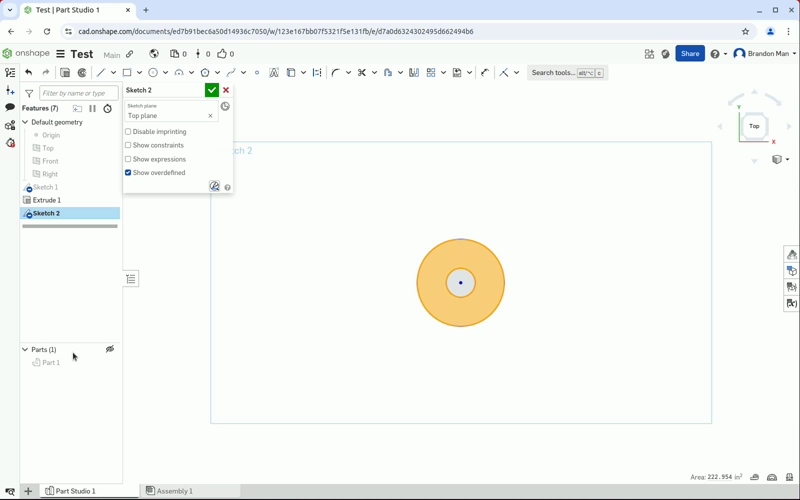
key(shift+e)
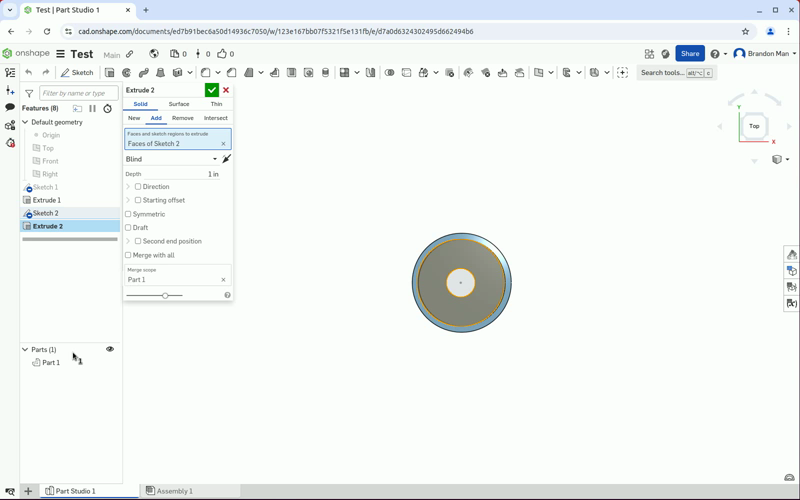
mouse_move(143, 106)
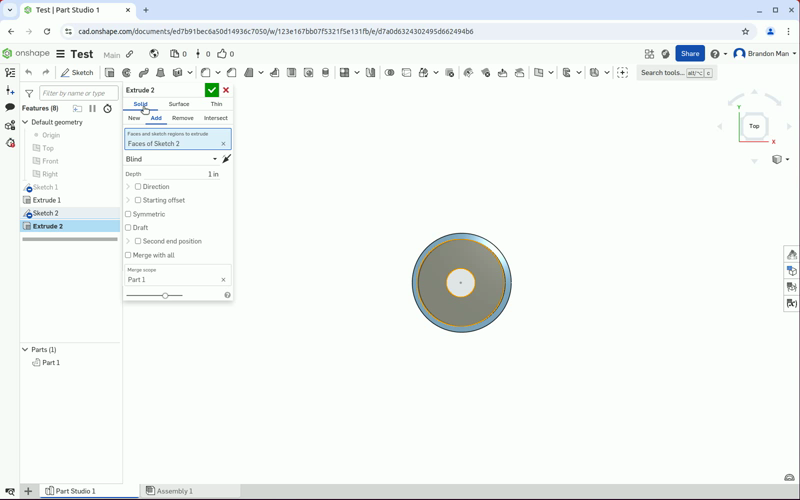
click(143, 106)
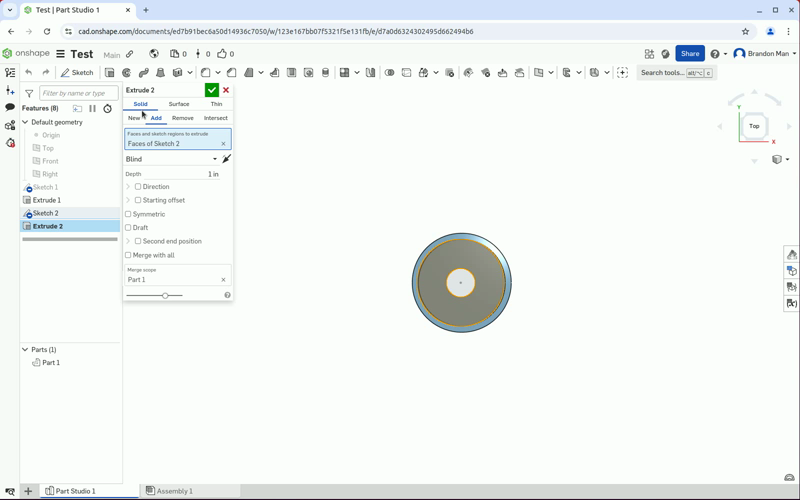
mouse_move(137, 120)
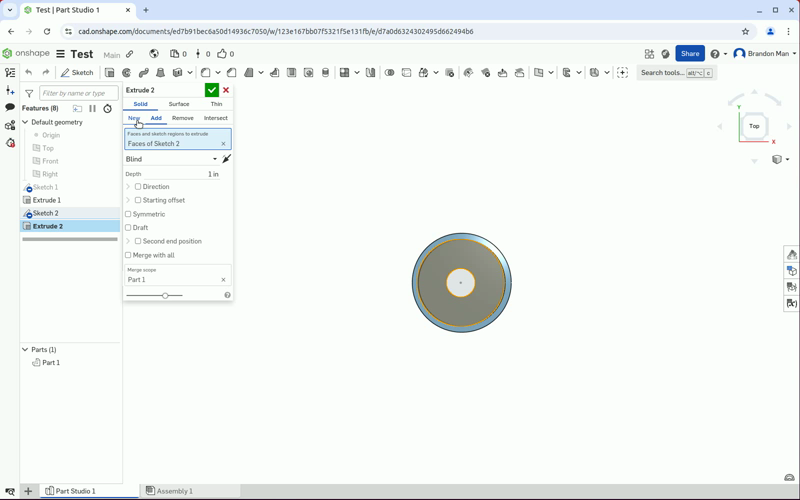
click(137, 120)
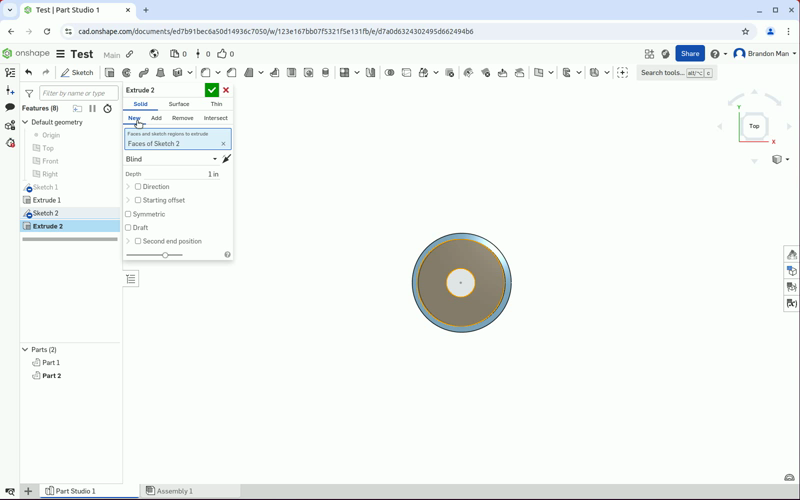
key(tab, 4)
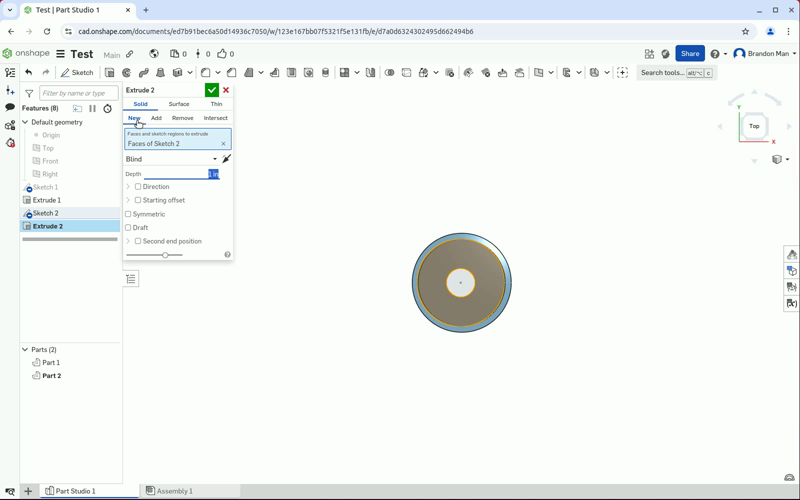
text(23.108)
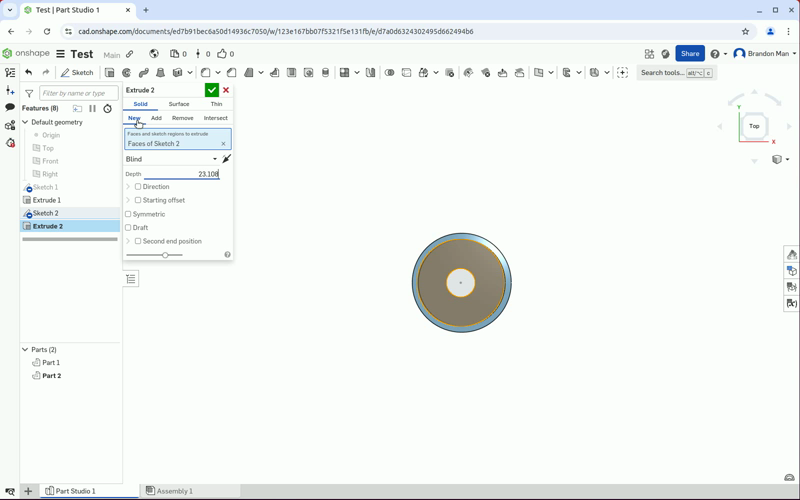
key(enter)
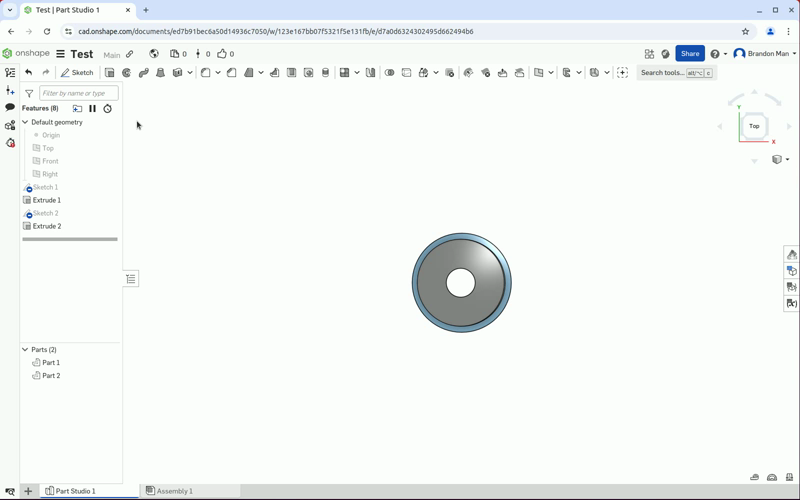
key(shift+h)
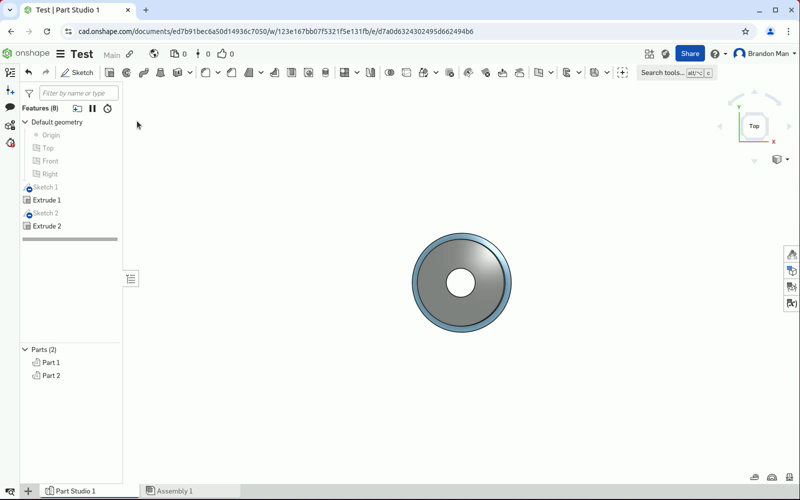
key(shift+h)
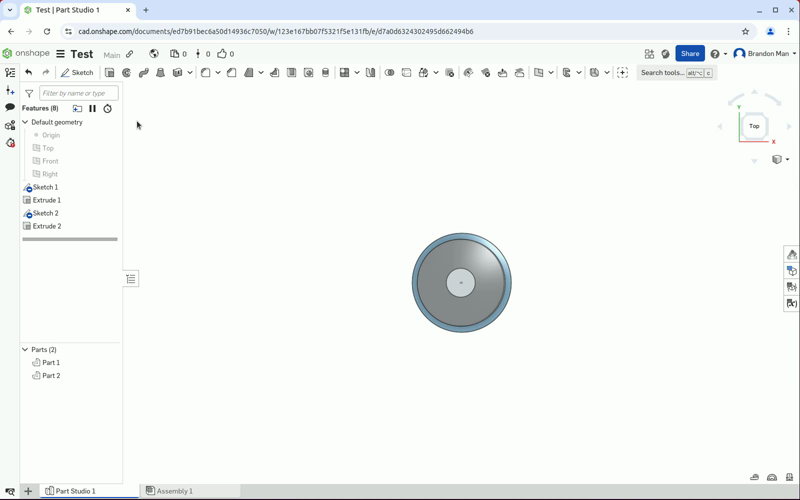
key(shift+7)
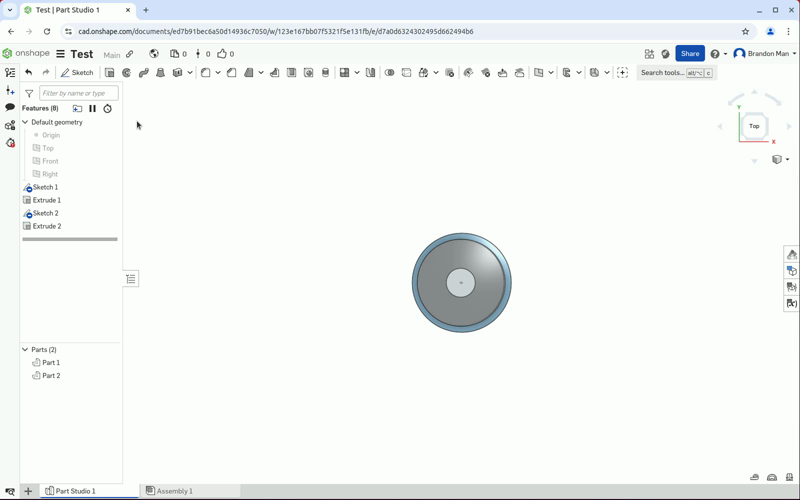
key(up, 3)
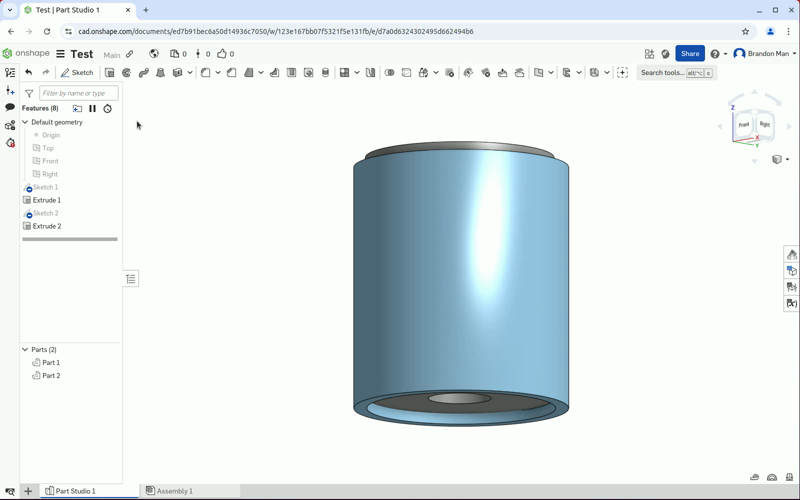
key(left, 3)
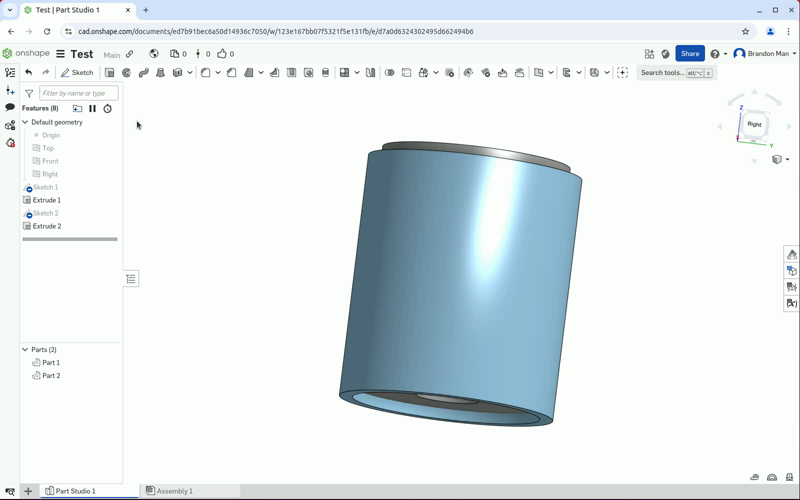
key(right, 3)
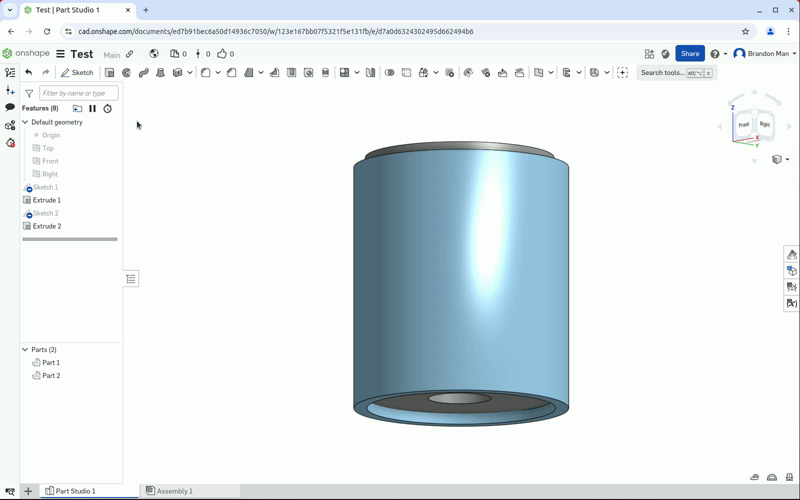
key(down, 3)
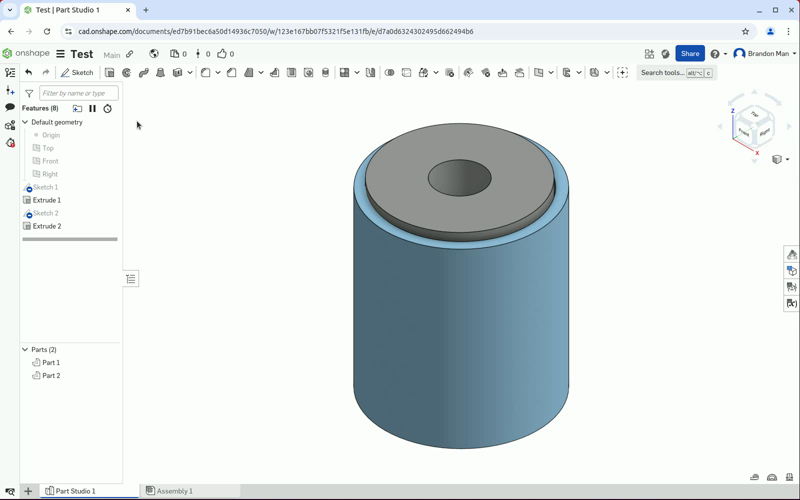
mouse_move(73, 189)
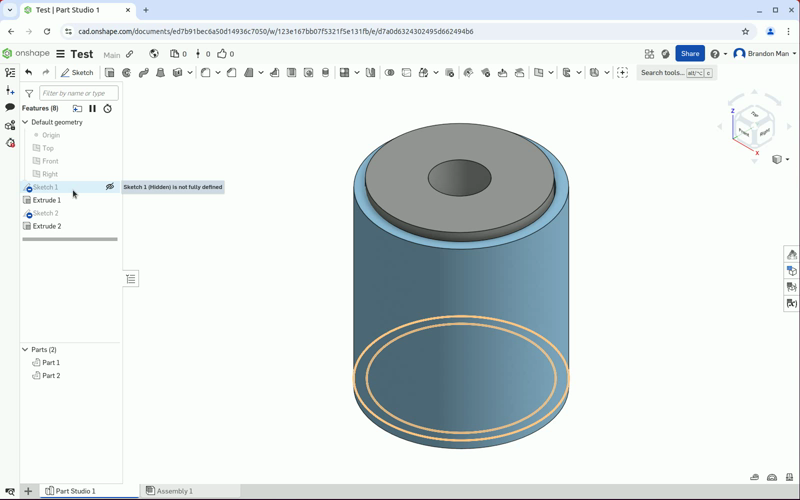
click(73, 189)